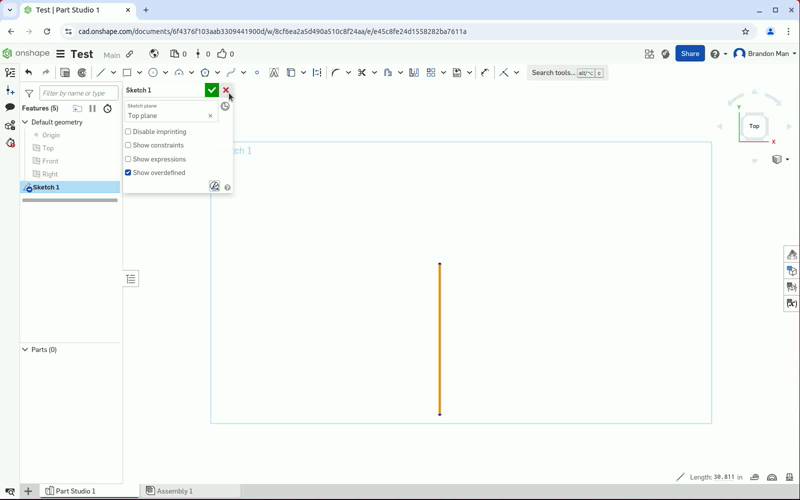
key(shift+h)
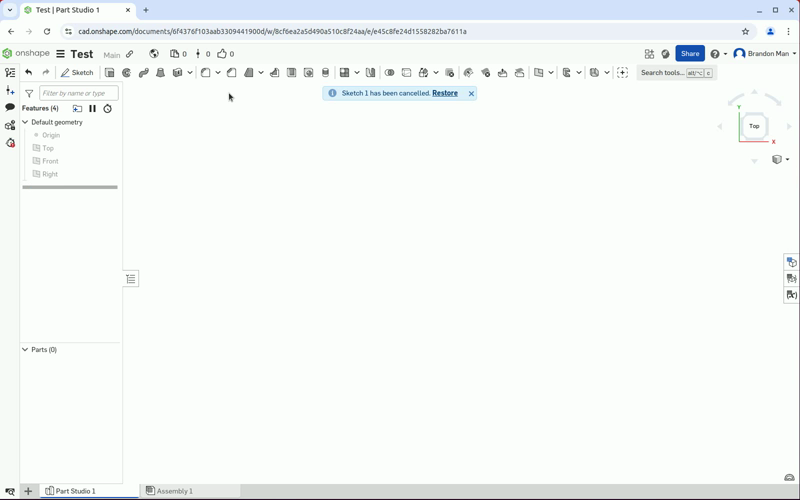
mouse_move(73, 352)
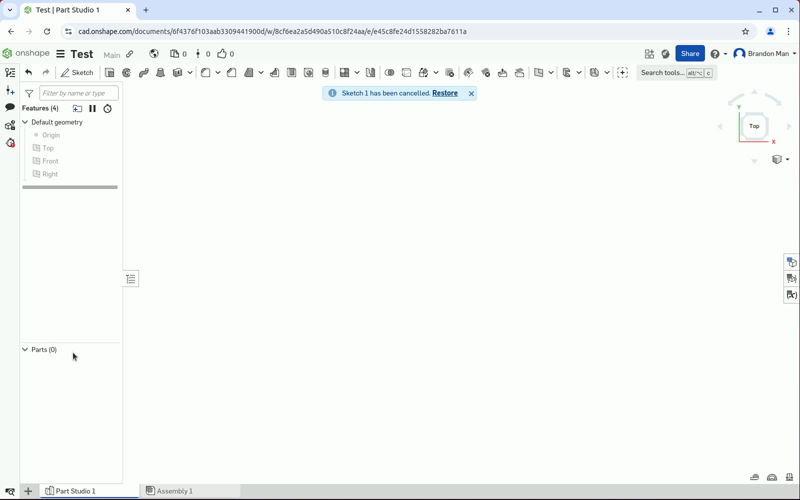
key(y)
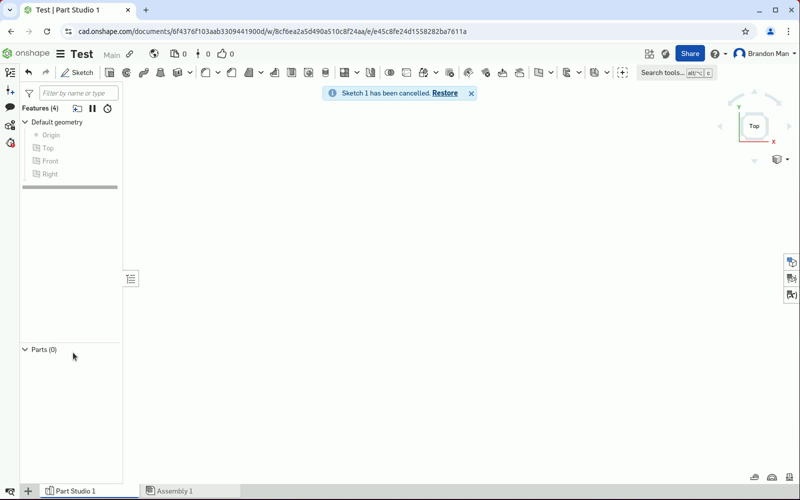
key(shift+p)
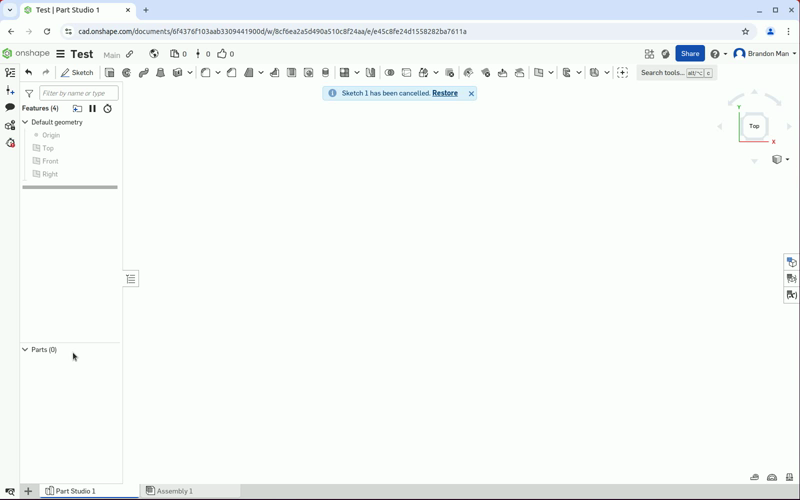
key(space)
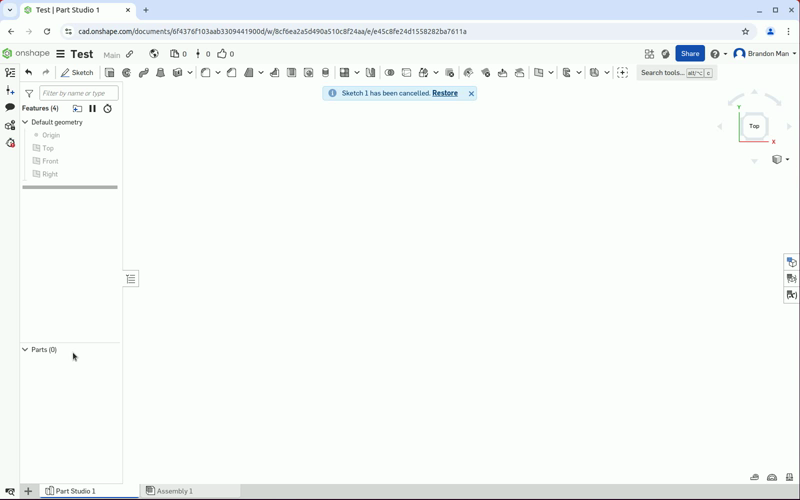
key_down(shift)
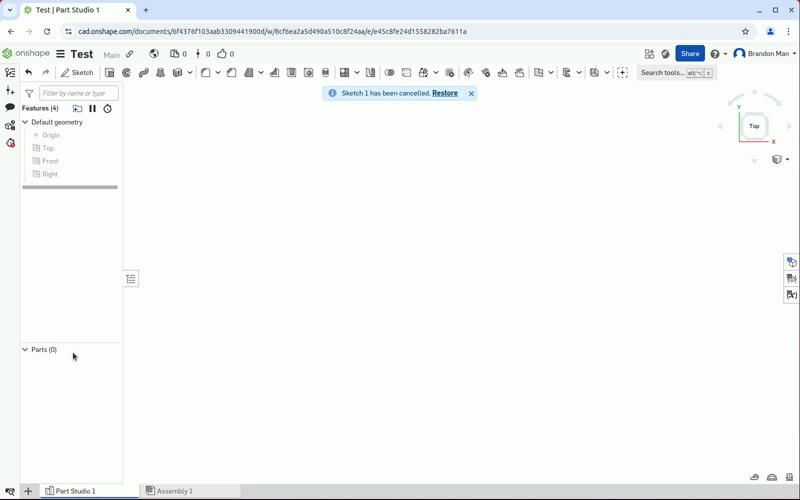
key(up)
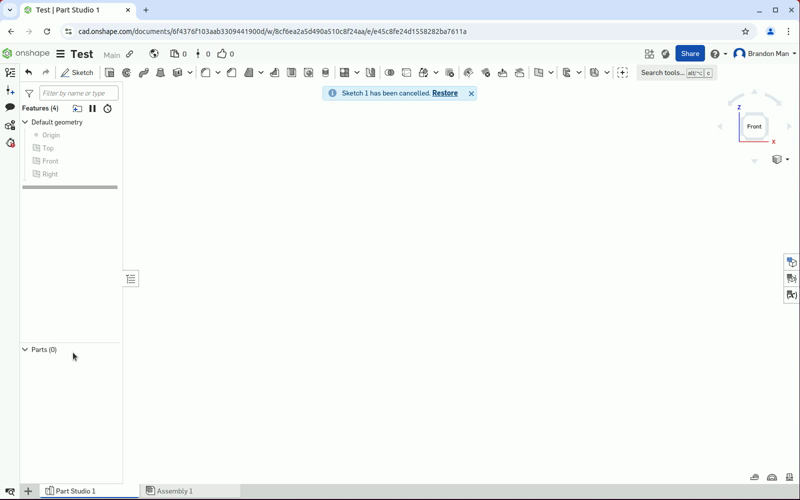
key_up(shift)
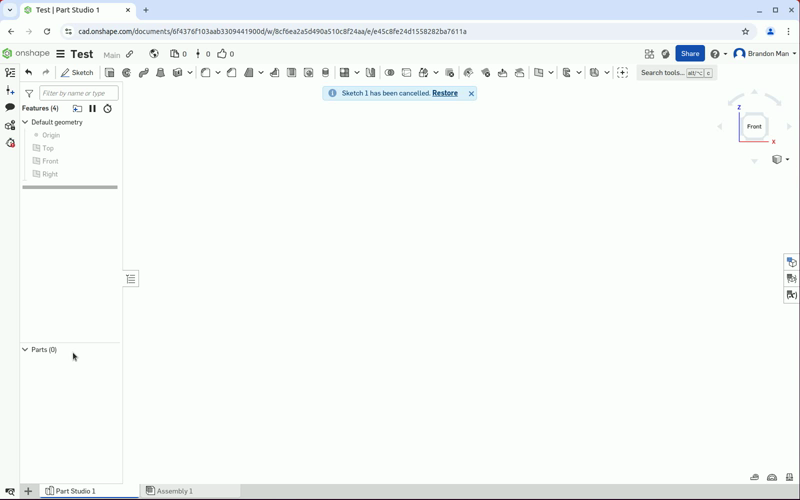
mouse_move(73, 352)
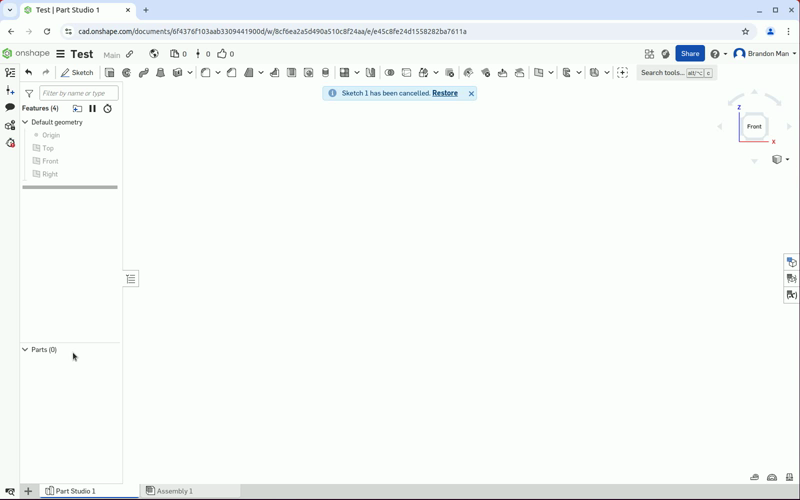
key(shift+y)
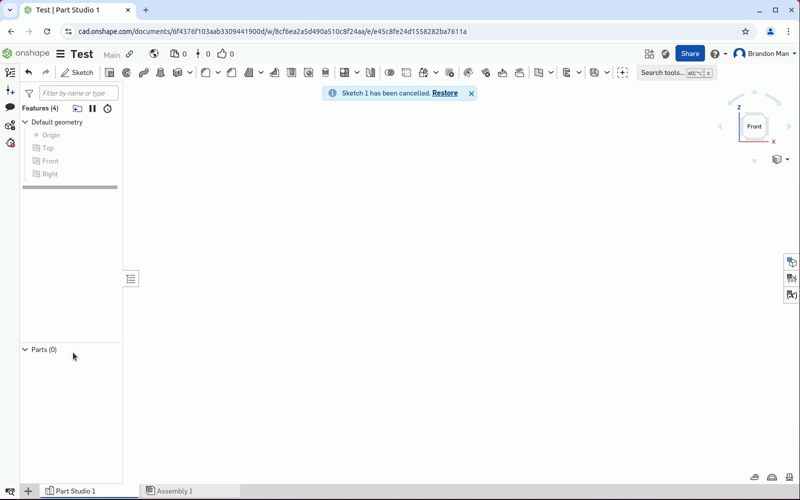
key(shift+s)
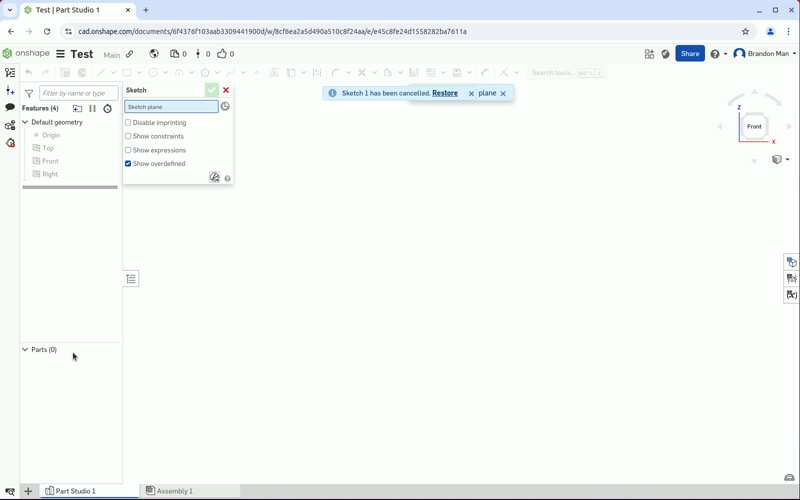
mouse_move(73, 163)
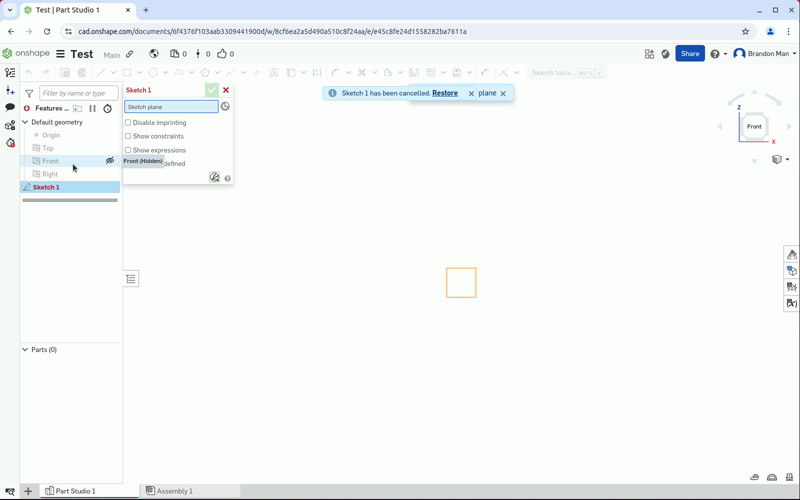
click(73, 163)
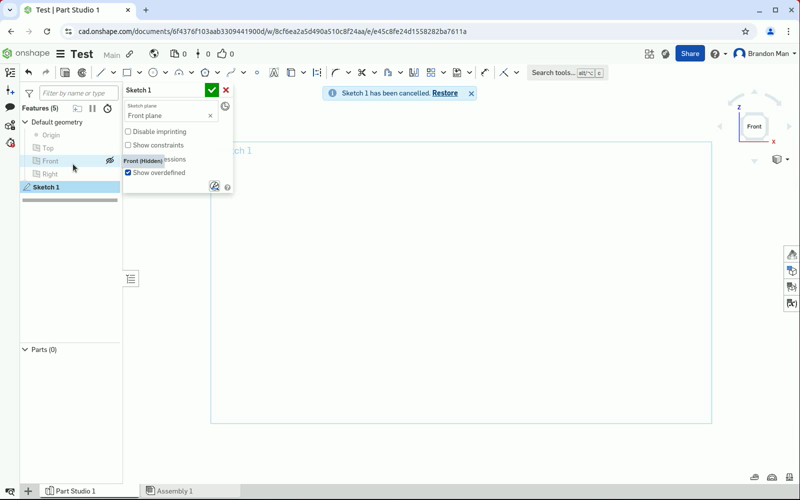
mouse_move(73, 352)
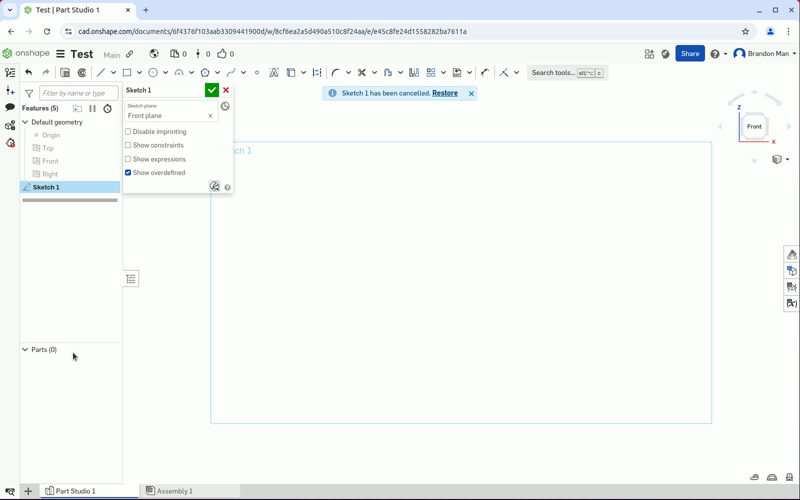
key(y)
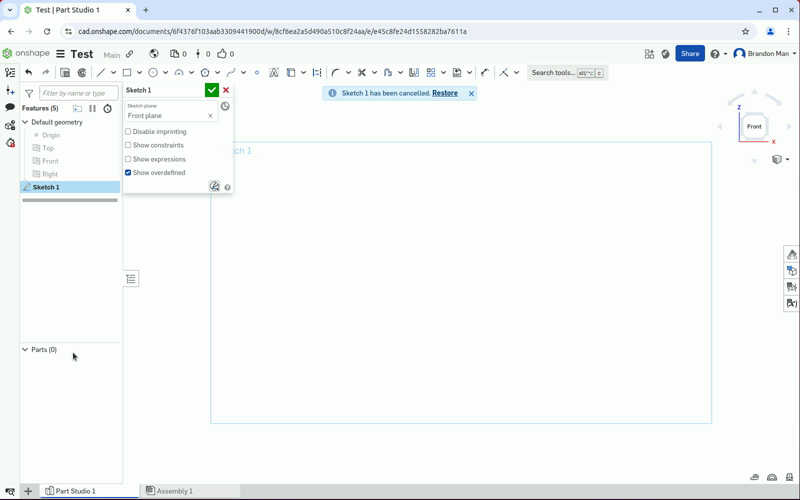
key(l)
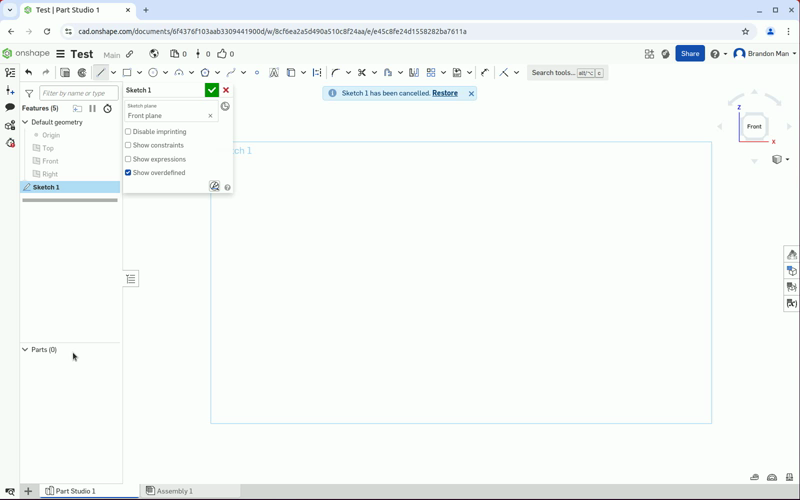
key_down(shift)
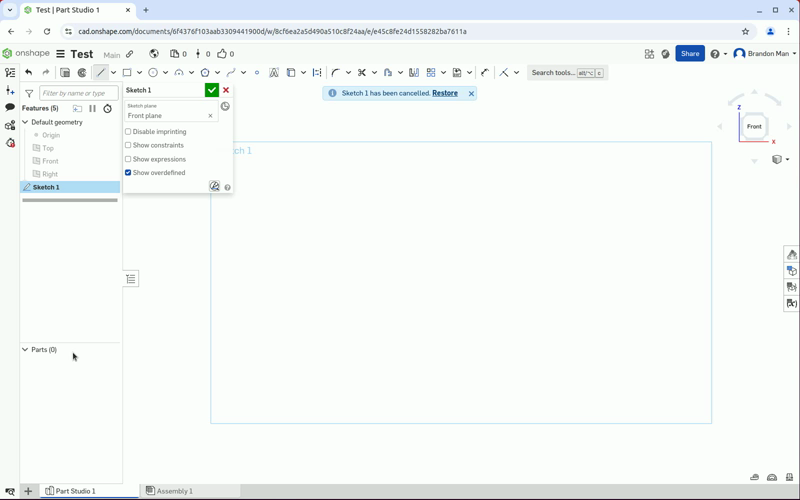
mouse_move(460, 282)
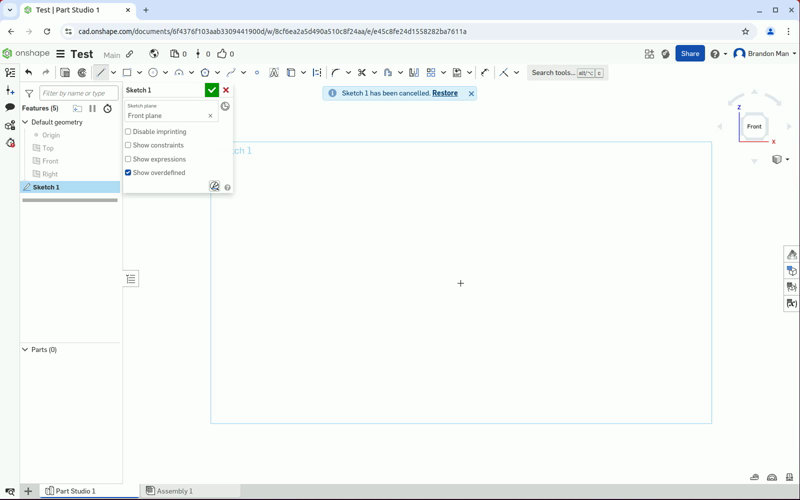
click(460, 282)
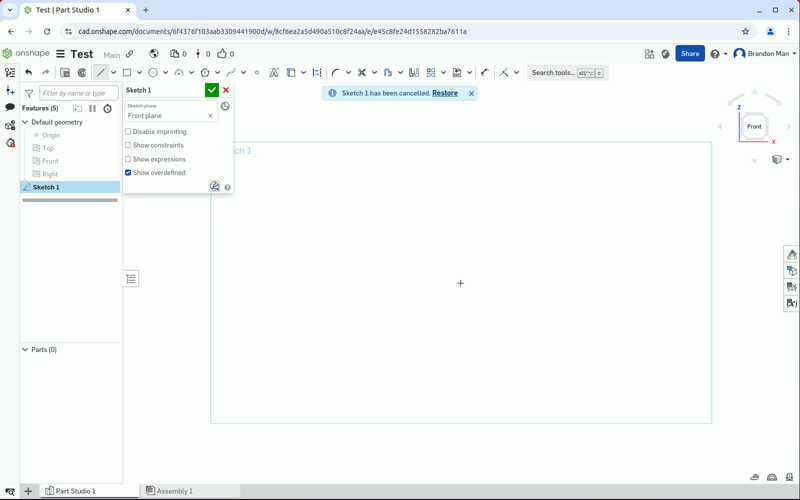
key_up(shift)
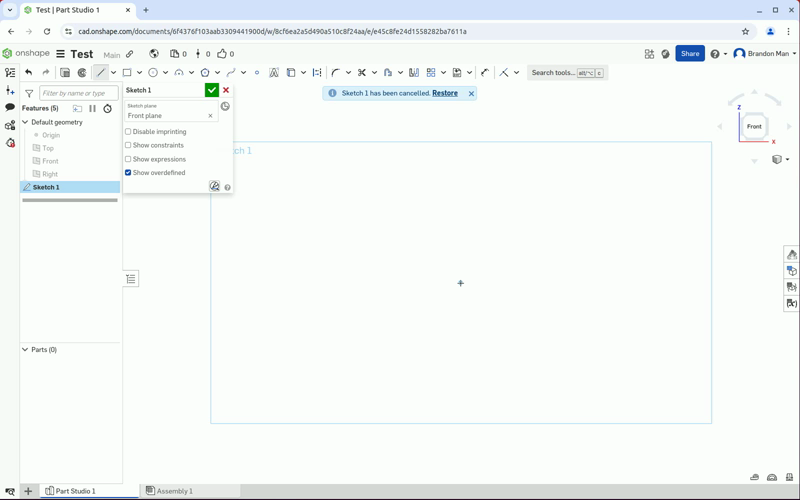
key_down(shift)
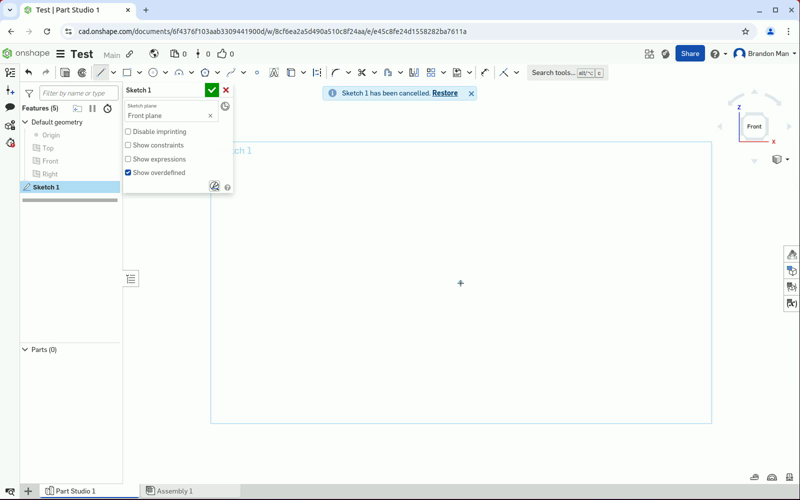
mouse_move(573, 282)
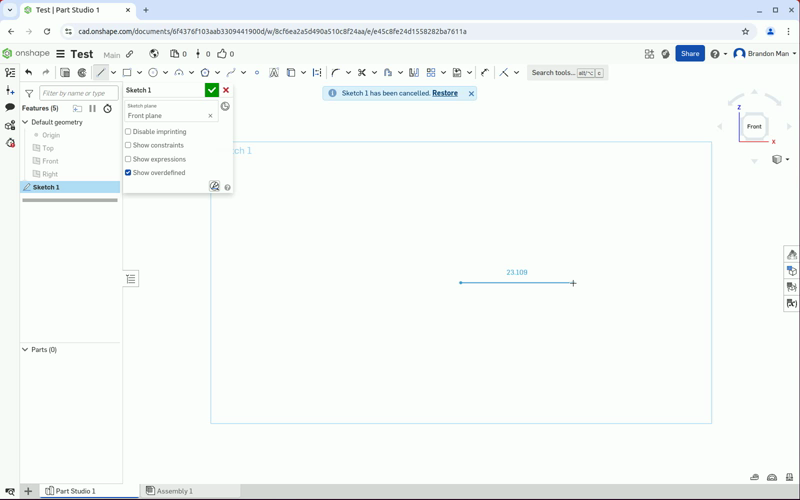
click(573, 282)
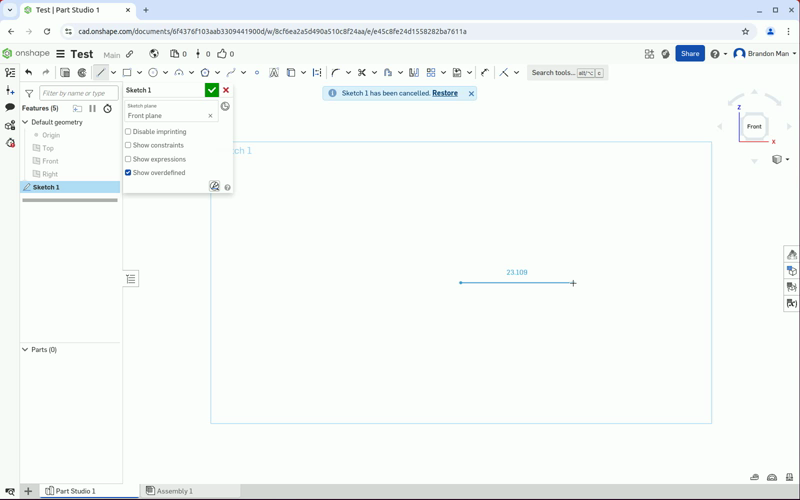
key_up(shift)
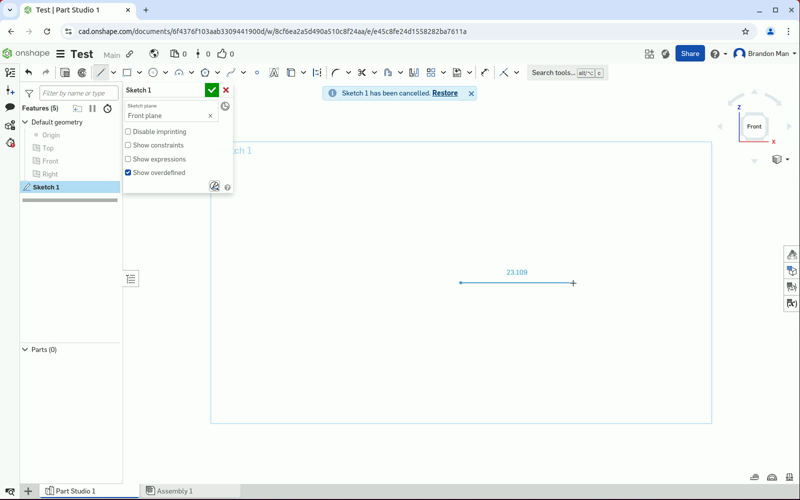
key_down(shift)
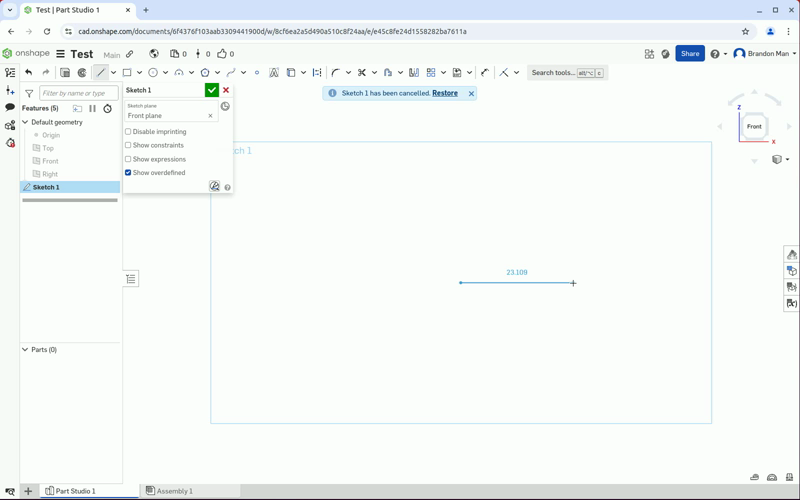
mouse_move(589, 282)
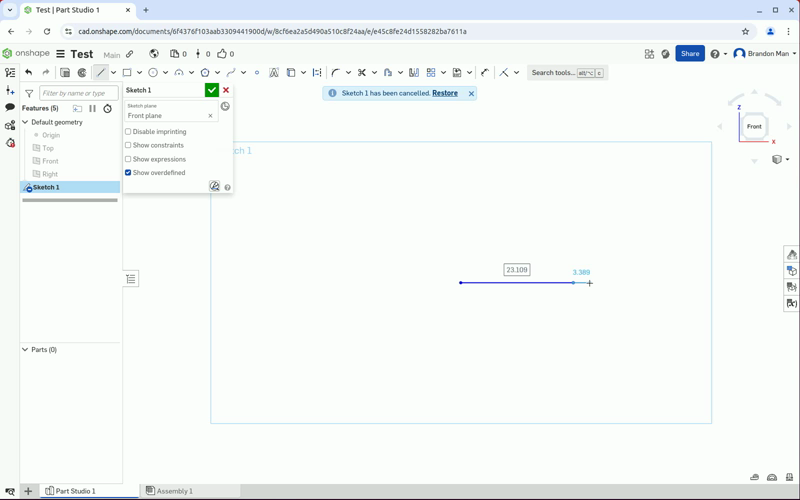
mouse_move(573, 226)
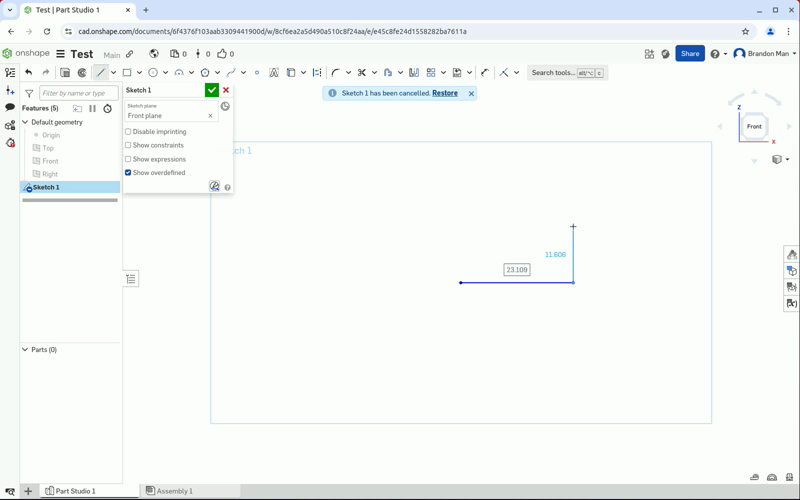
click(573, 226)
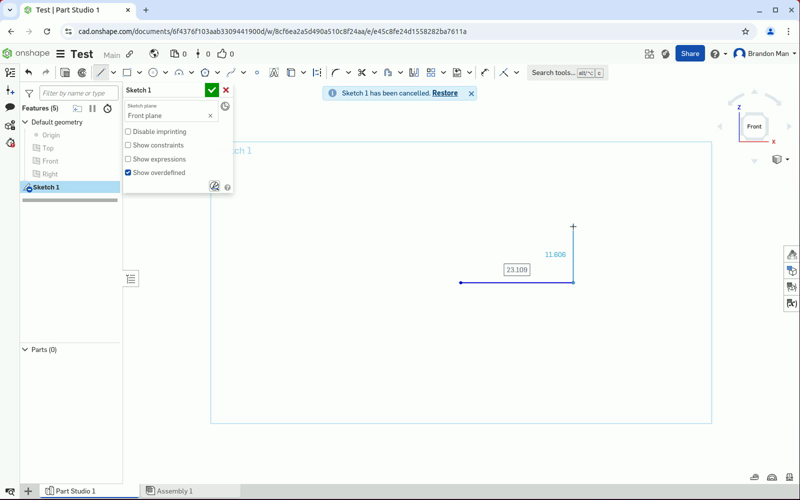
key_up(shift)
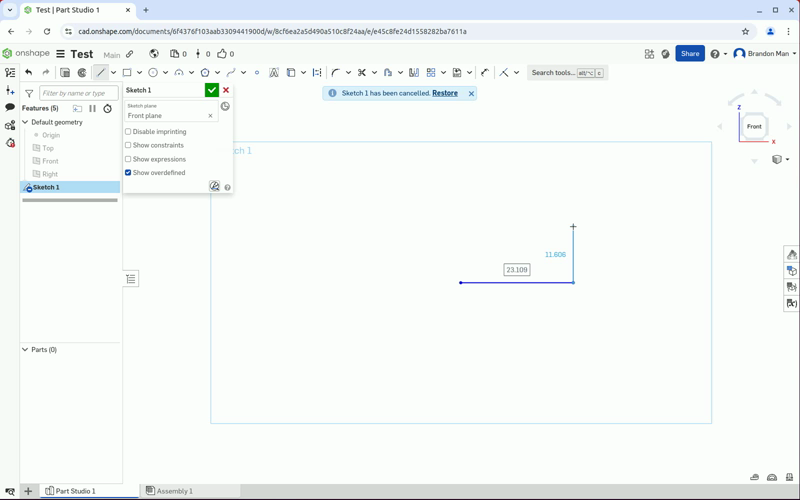
key_down(shift)
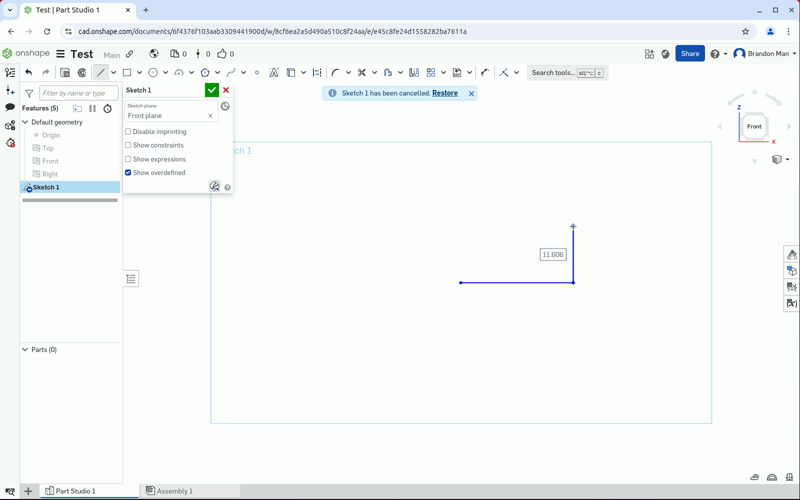
mouse_move(460, 226)
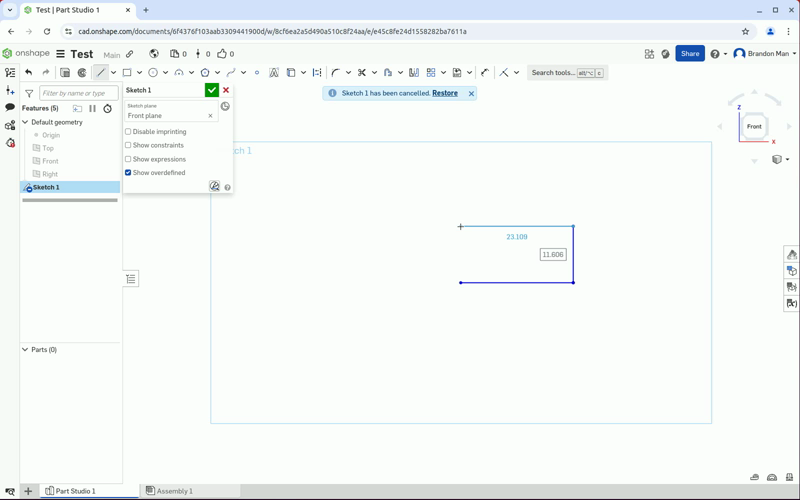
click(460, 226)
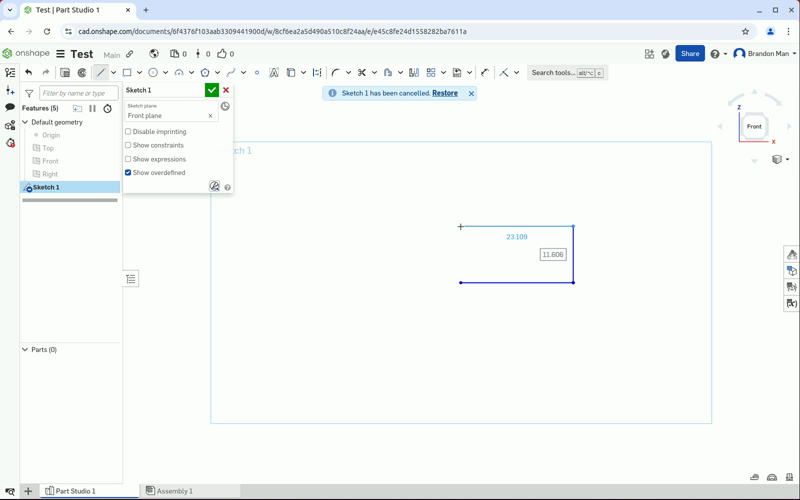
key_up(shift)
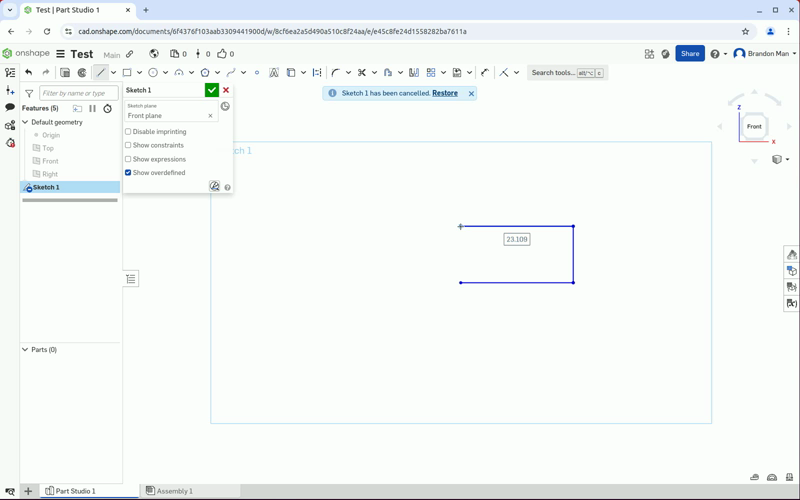
mouse_move(490, 226)
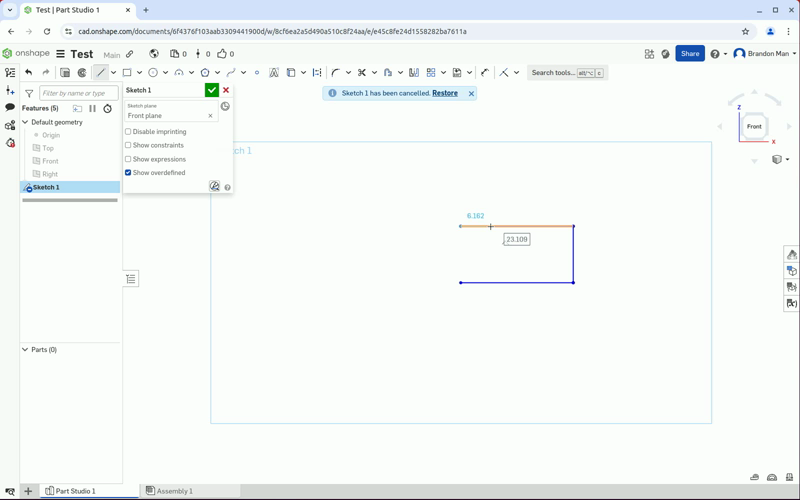
key_down(shift)
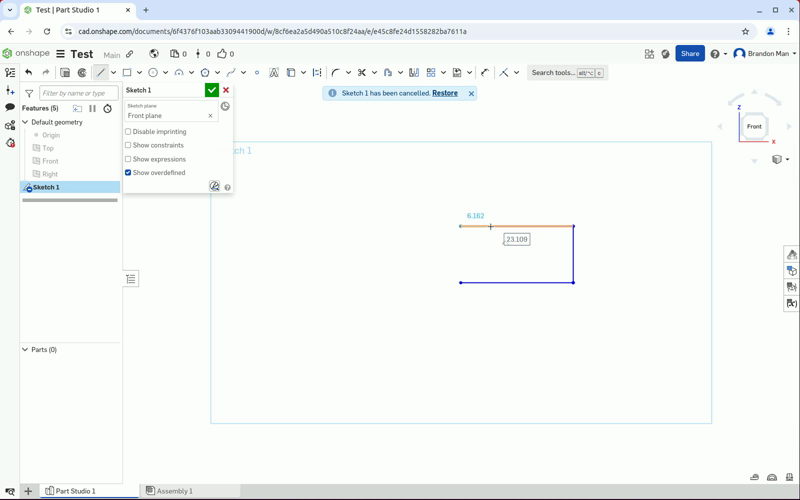
mouse_move(460, 282)
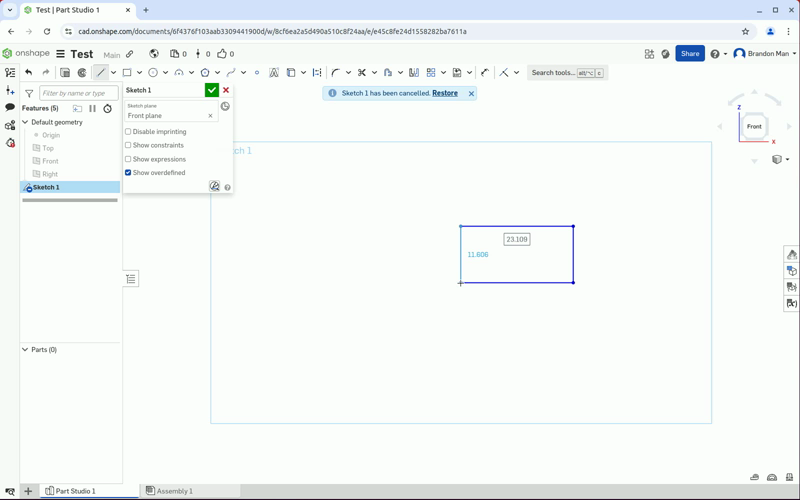
key_up(shift)
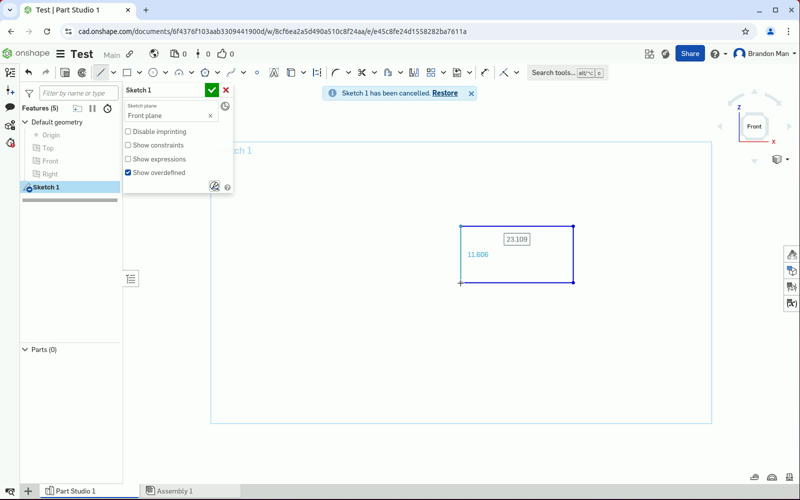
click(460, 282)
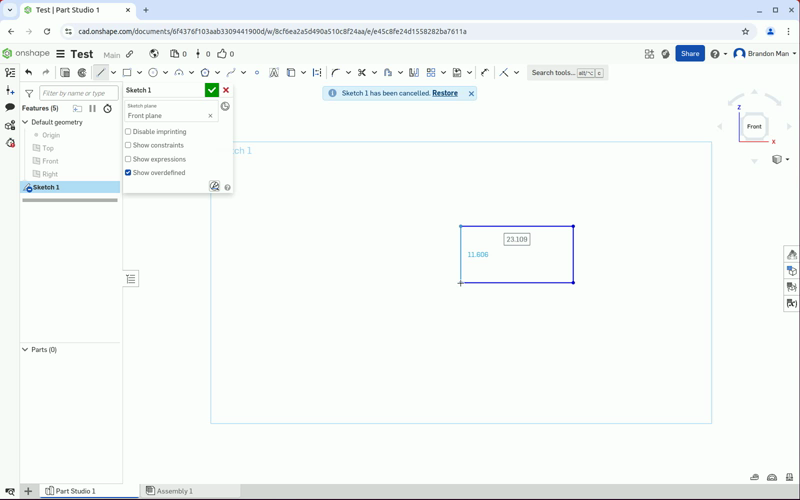
key(esc)
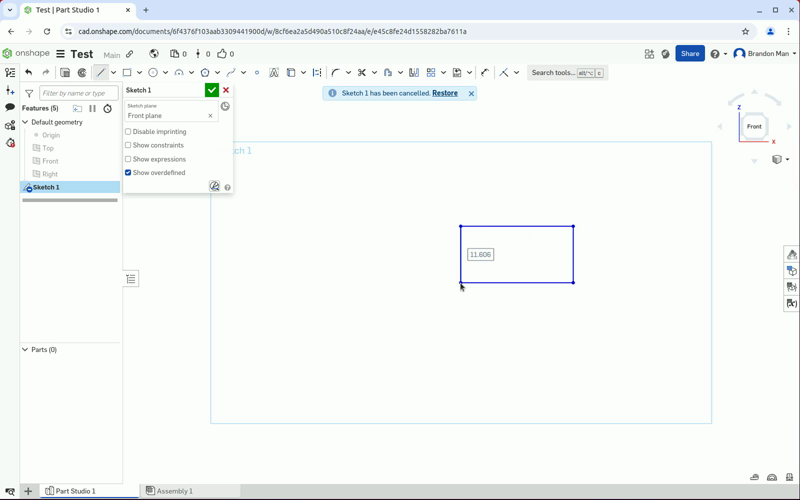
mouse_move(507, 266)
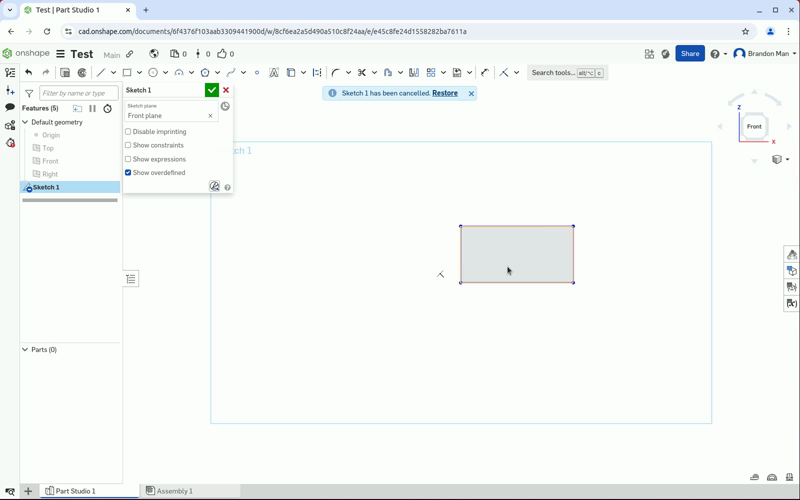
click(507, 266)
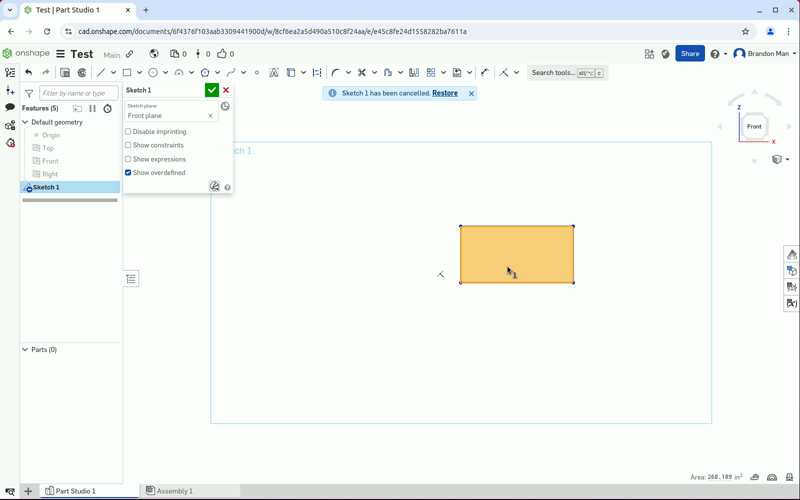
mouse_move(73, 352)
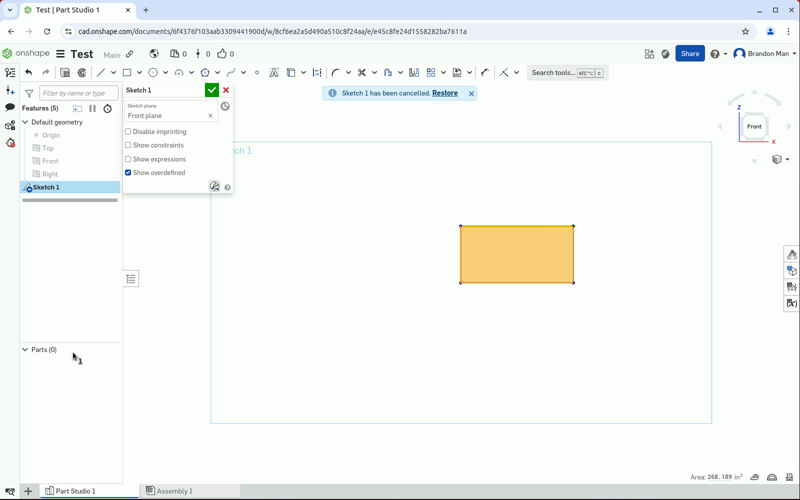
key(shift+y)
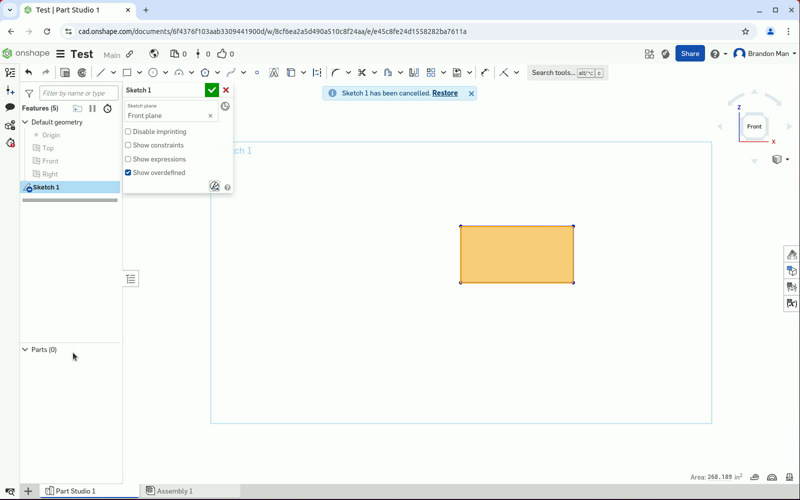
key(shift+e)
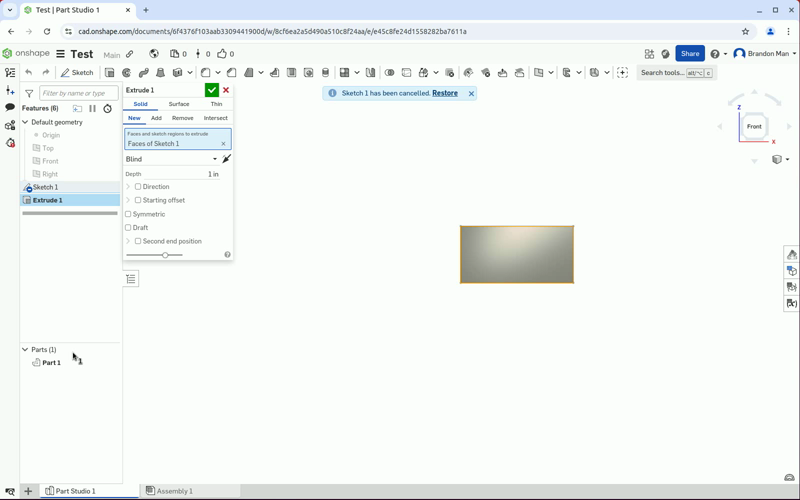
mouse_move(143, 106)
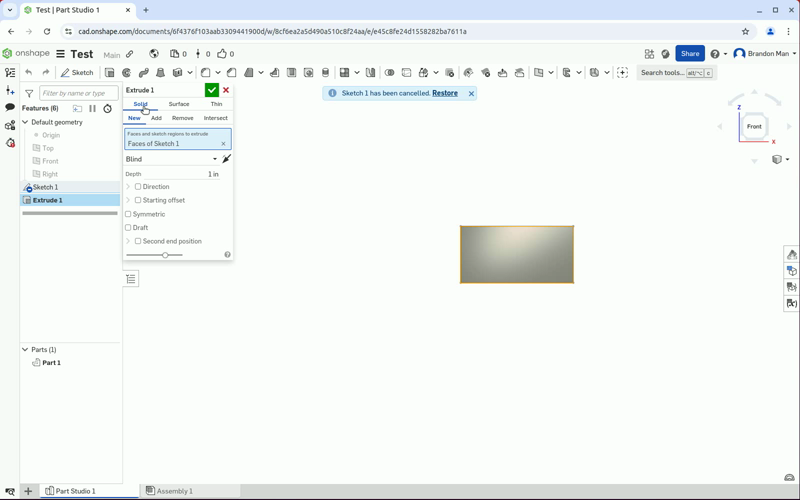
click(143, 106)
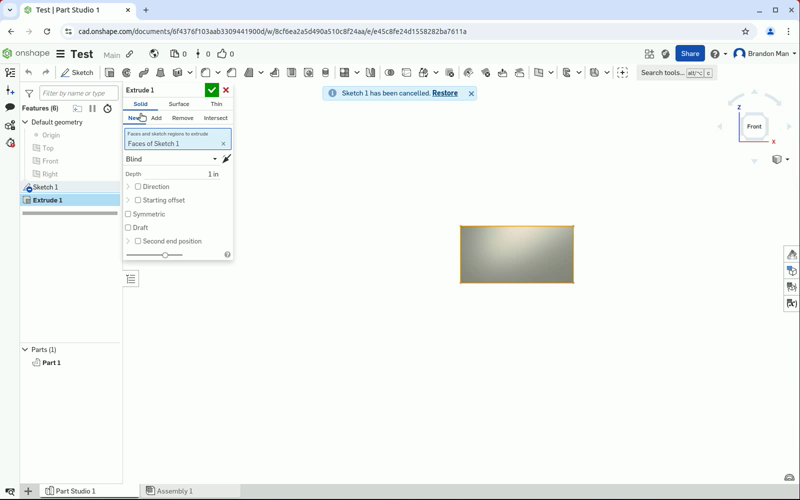
mouse_move(137, 120)
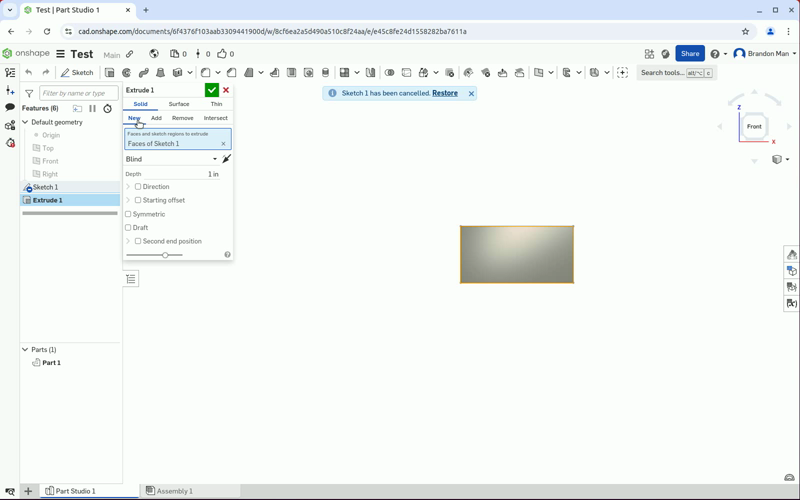
click(137, 120)
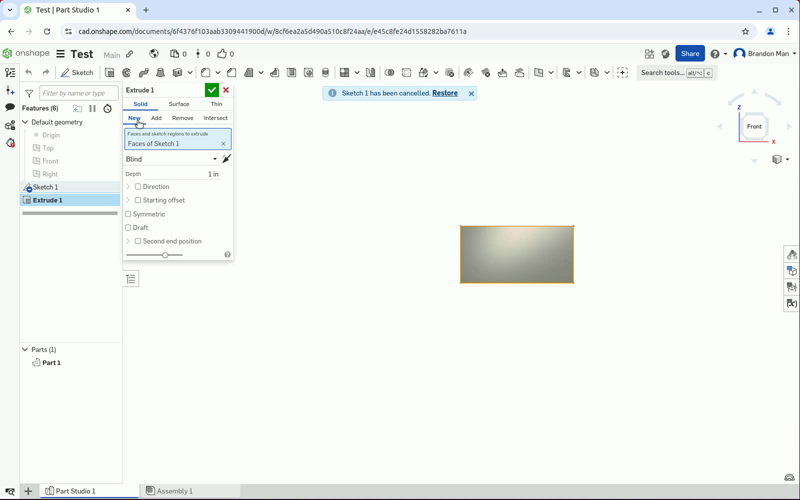
key(tab, 4)
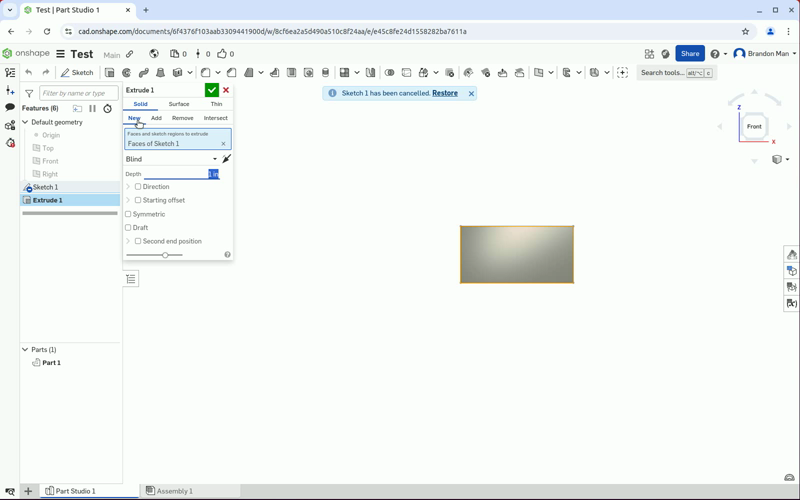
text(1.204)
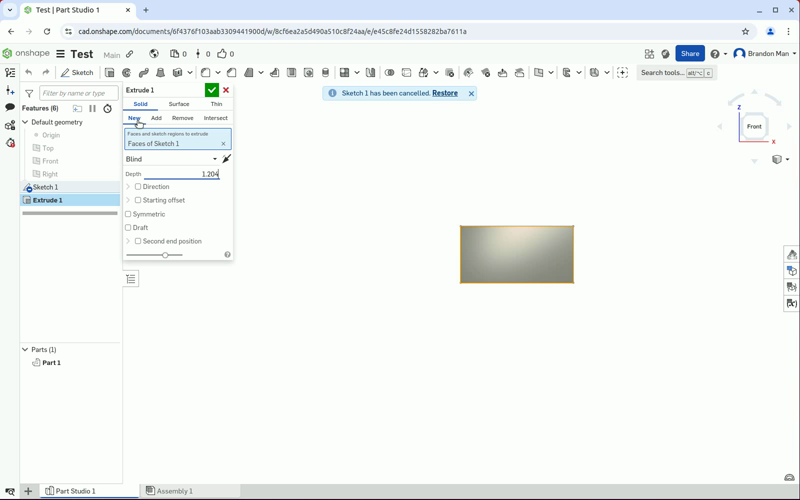
key(enter)
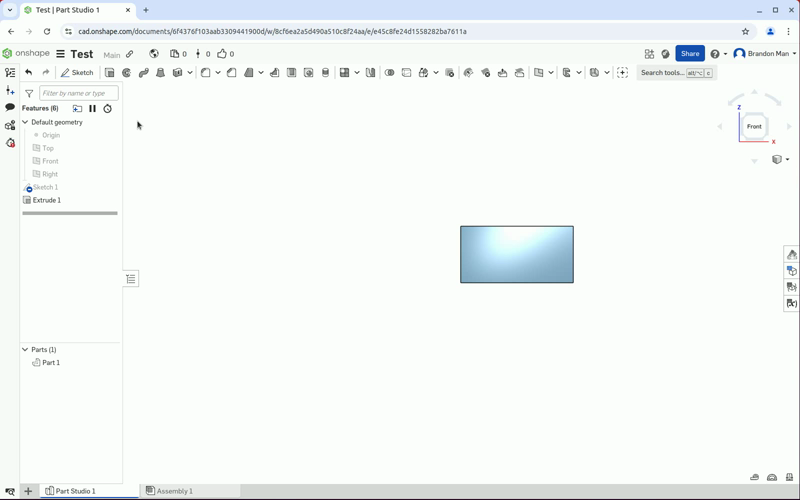
key(shift+h)
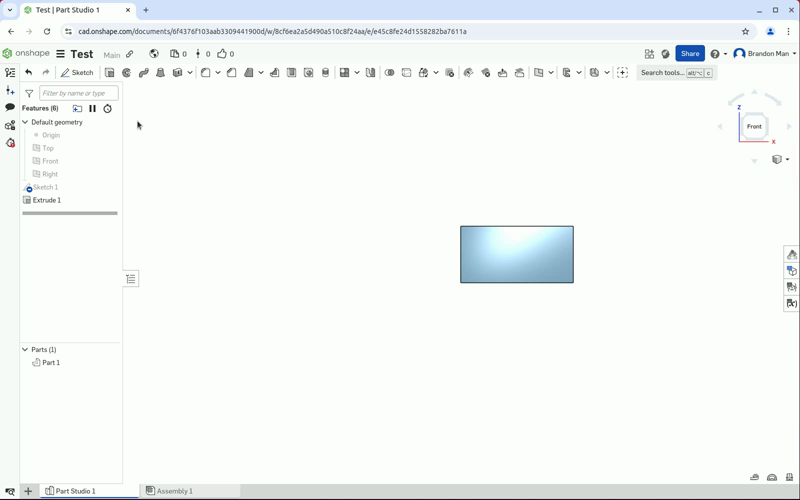
key(shift+h)
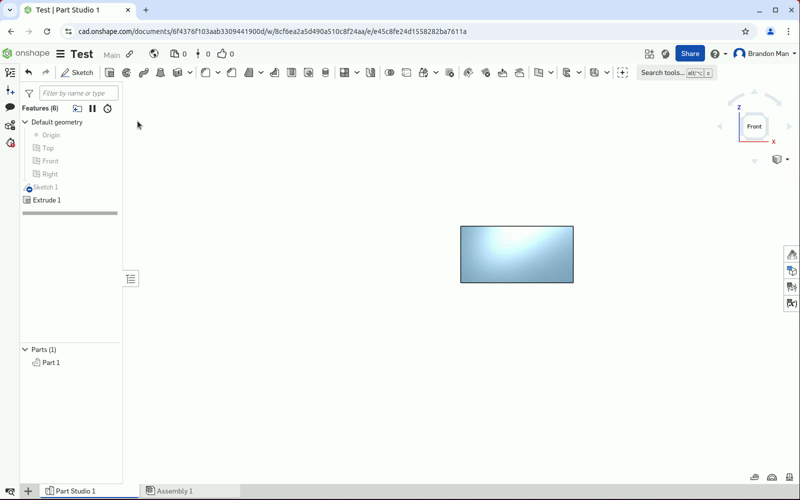
mouse_move(73, 189)
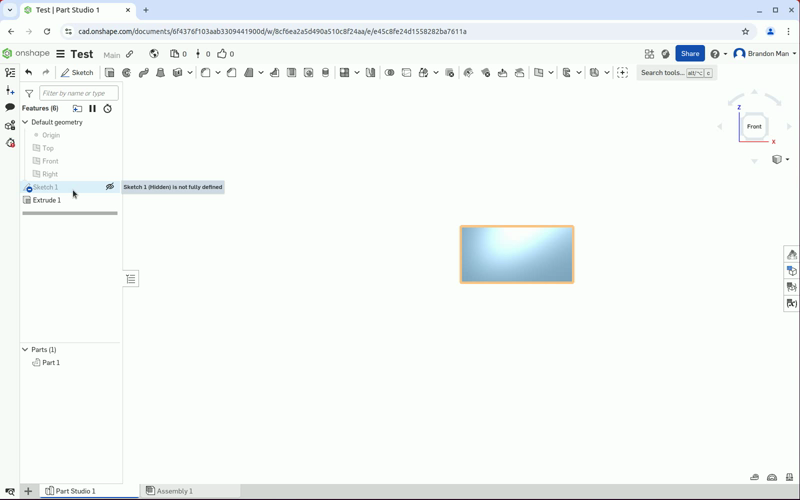
click(73, 189)
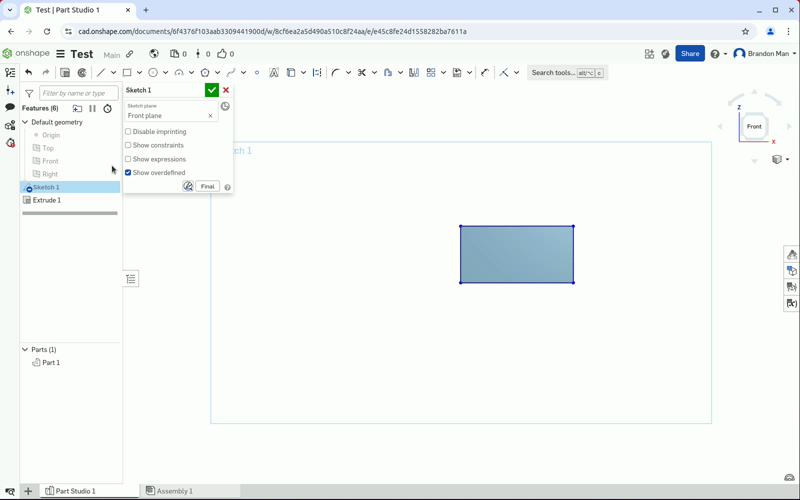
mouse_move(229, 92)
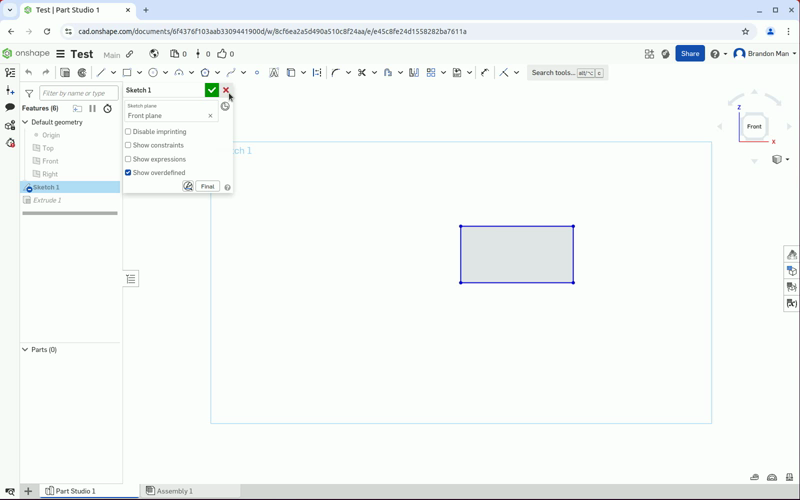
click(229, 92)
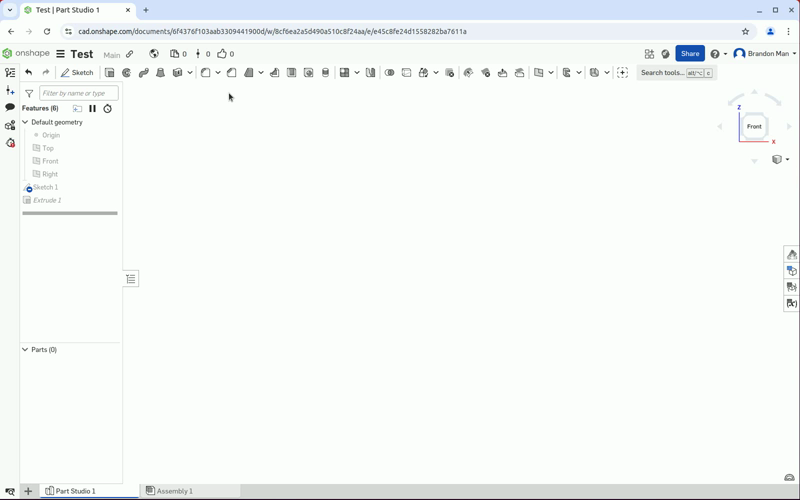
mouse_move(541, 75)
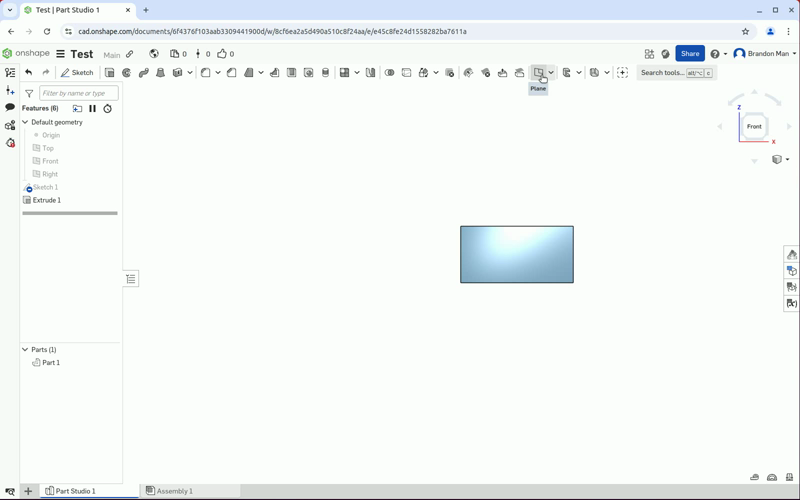
click(541, 75)
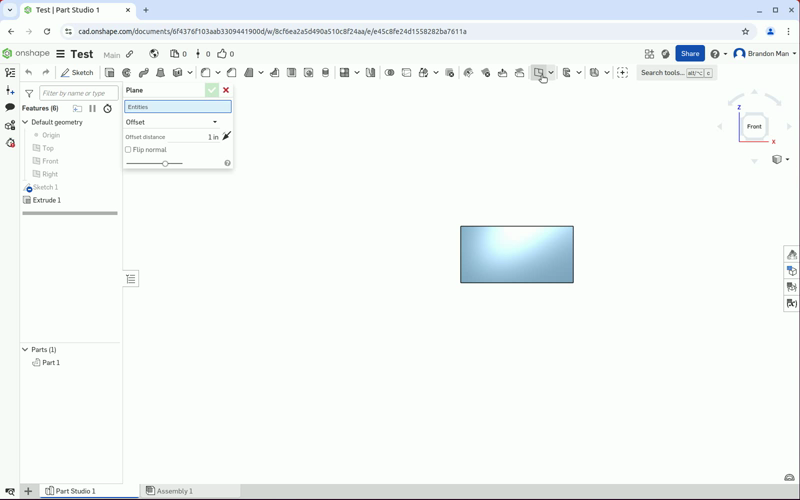
mouse_move(73, 163)
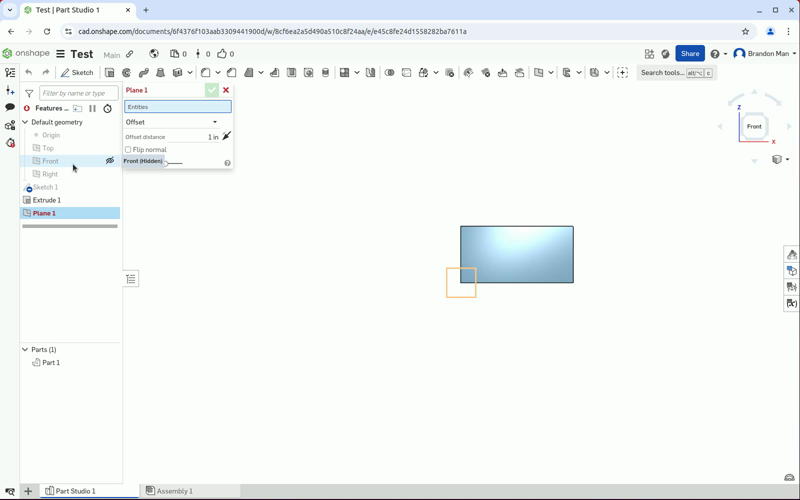
click(73, 163)
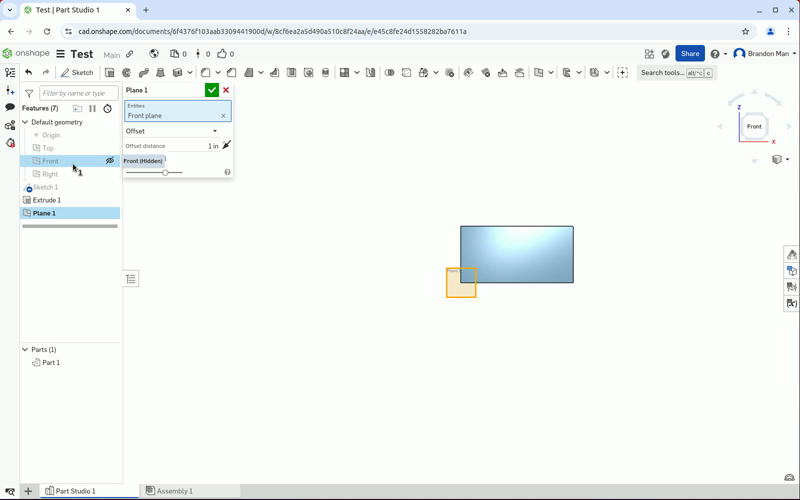
key(tab, 2)
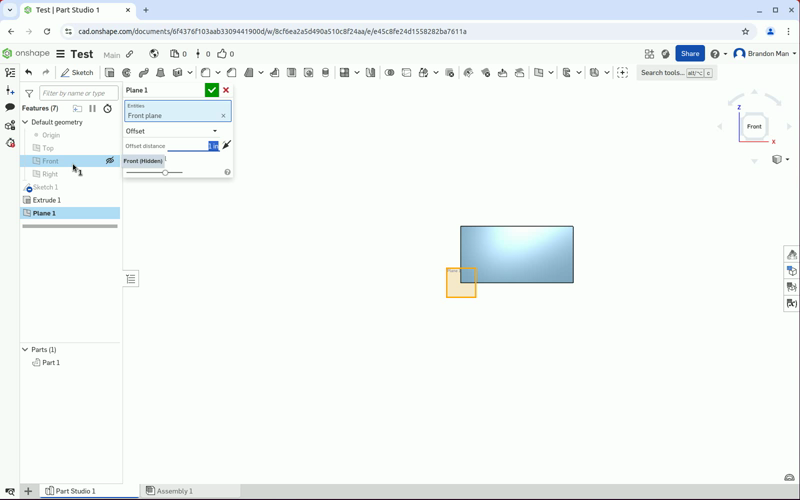
text(1.202)
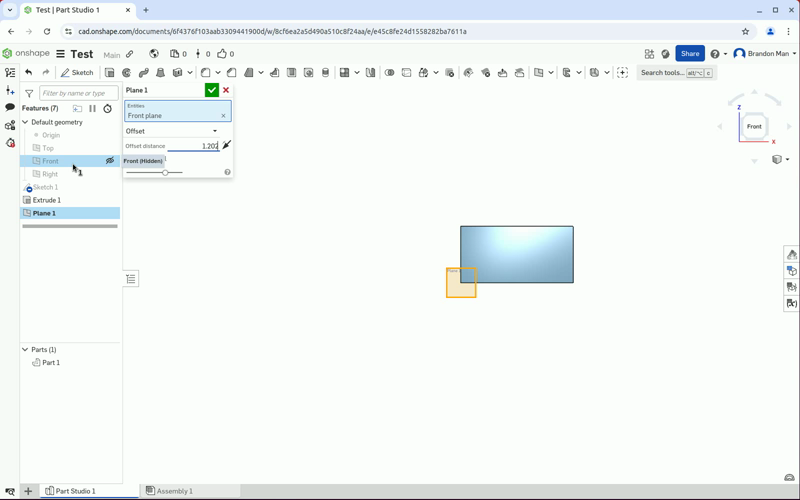
key(enter, 2)
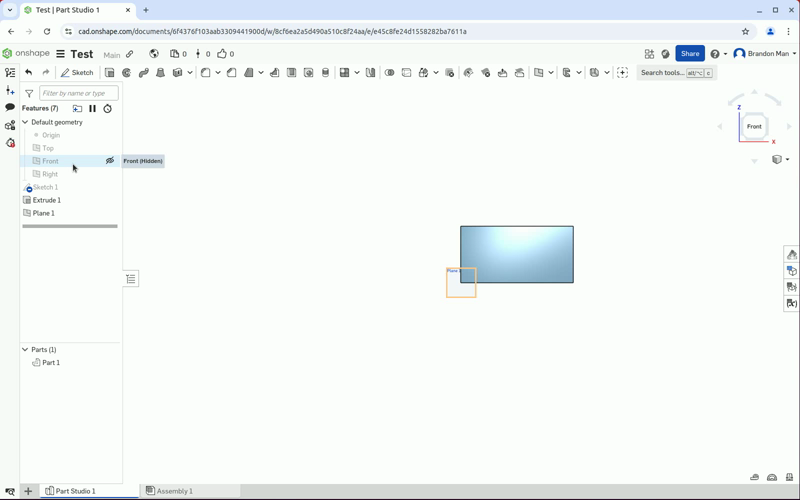
key(shift+s)
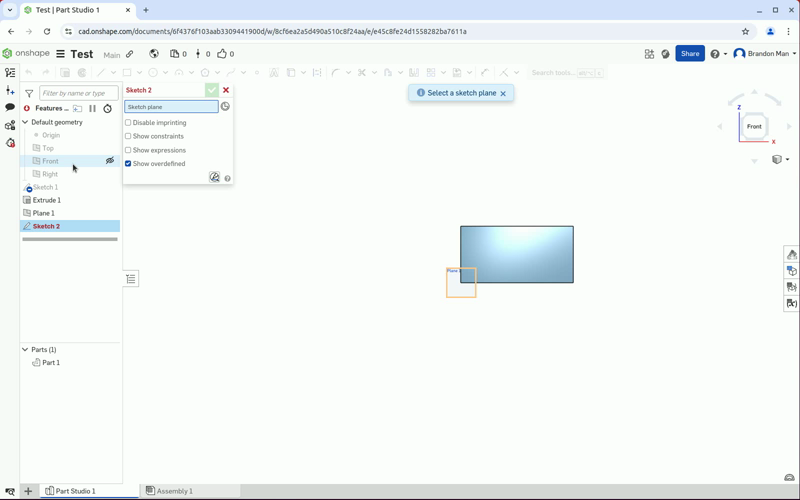
mouse_move(73, 215)
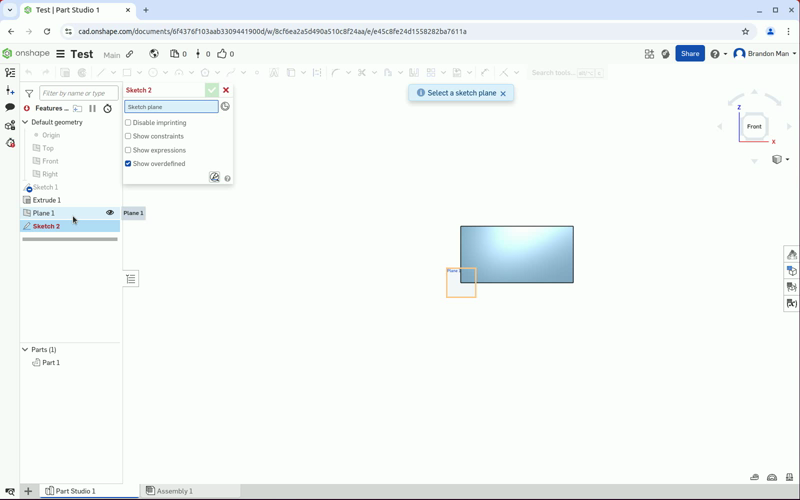
click(73, 215)
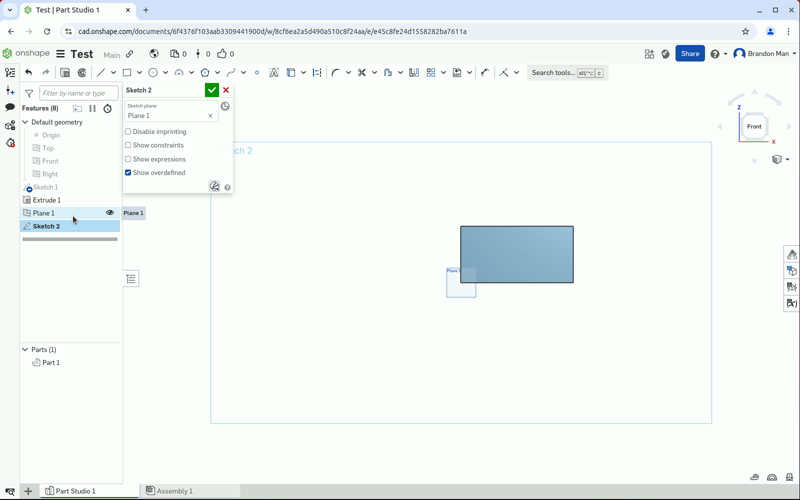
mouse_move(73, 352)
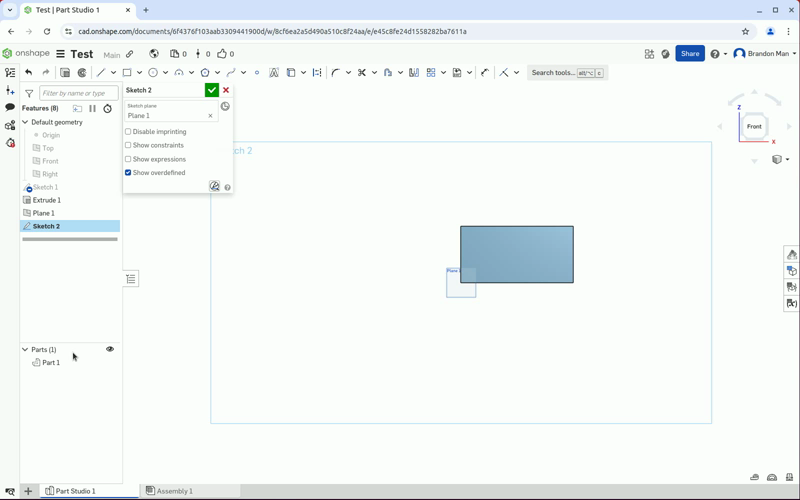
key(y)
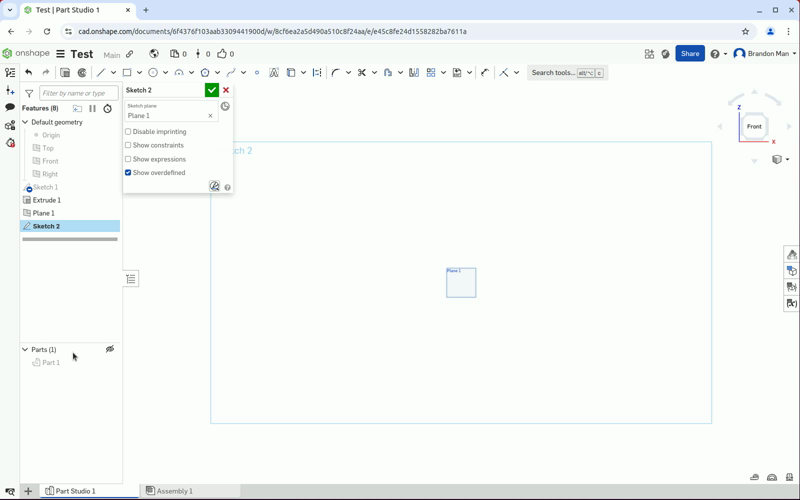
key(c)
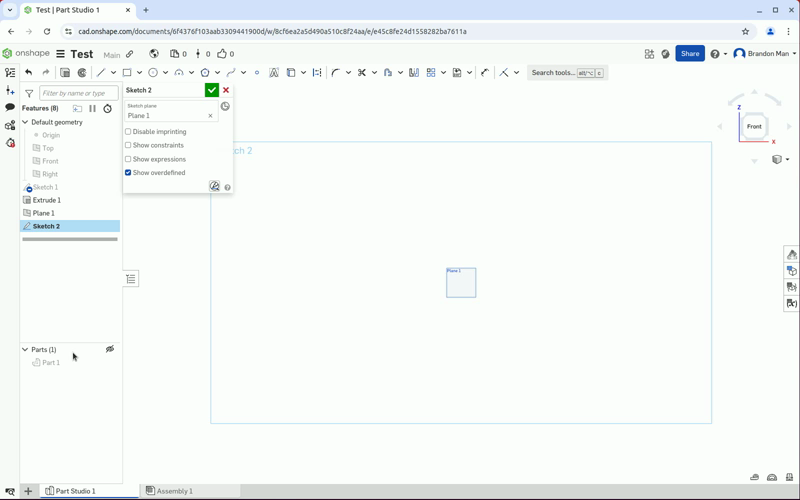
key_down(shift)
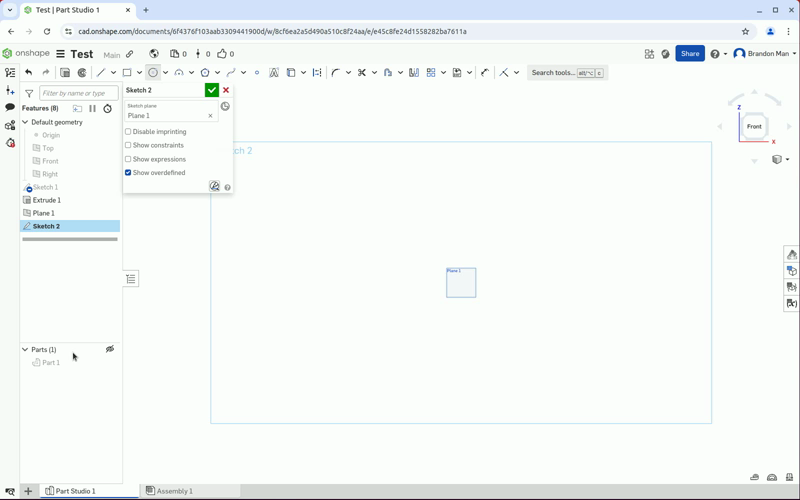
mouse_move(512, 252)
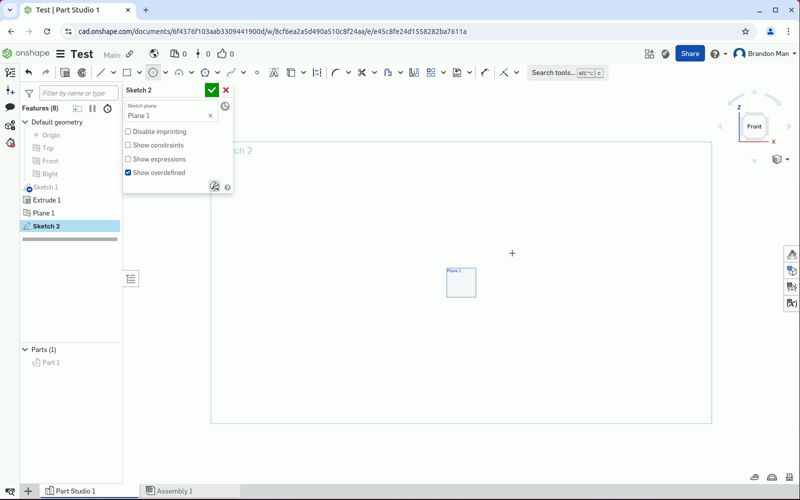
click(512, 252)
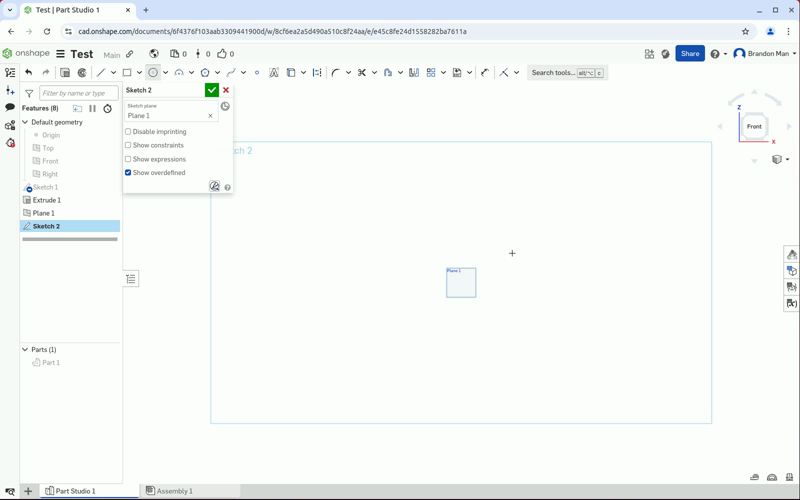
key_up(shift)
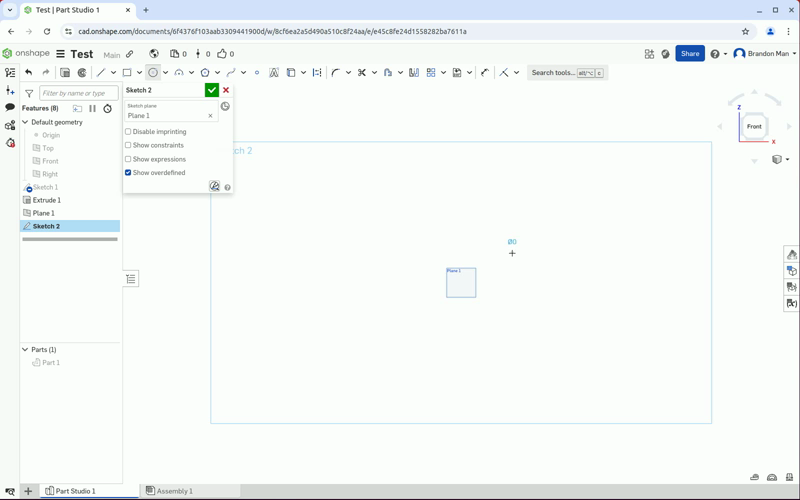
mouse_move(524, 252)
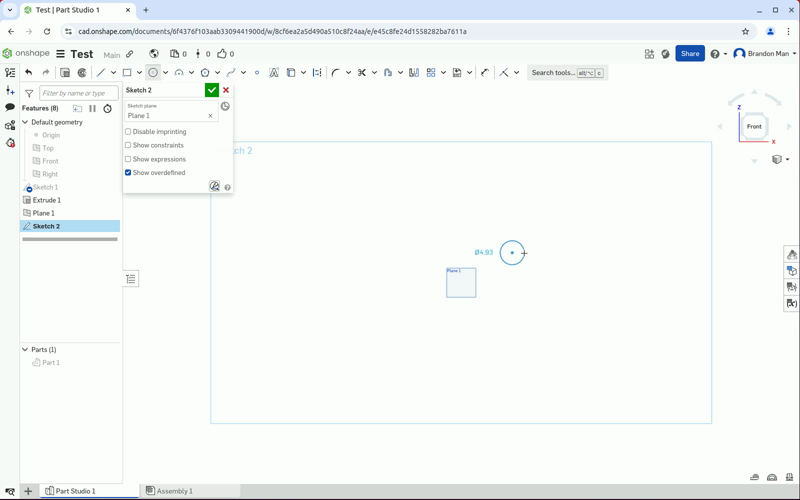
click(524, 252)
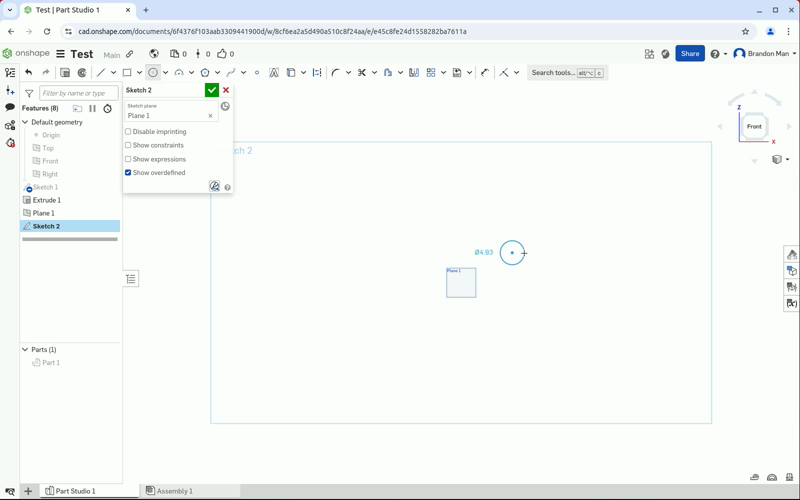
key(esc)
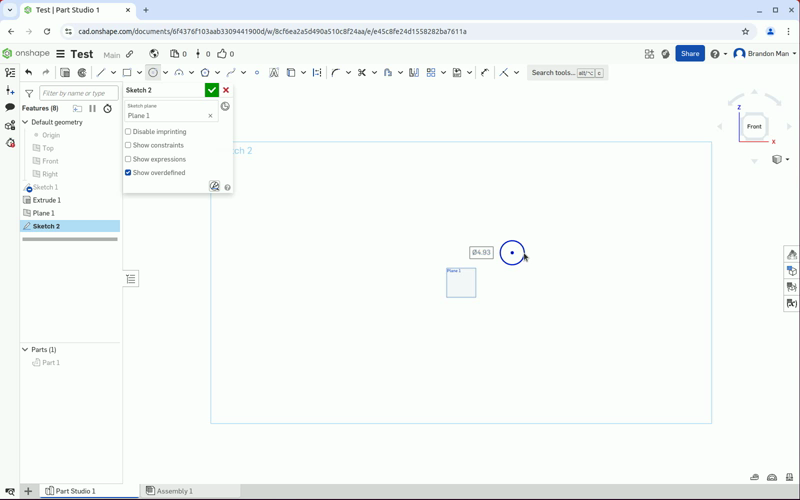
mouse_move(502, 258)
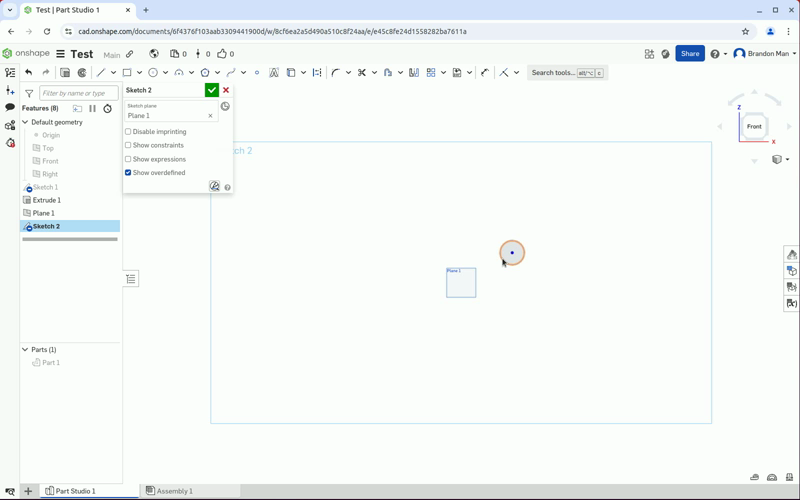
scroll(6)
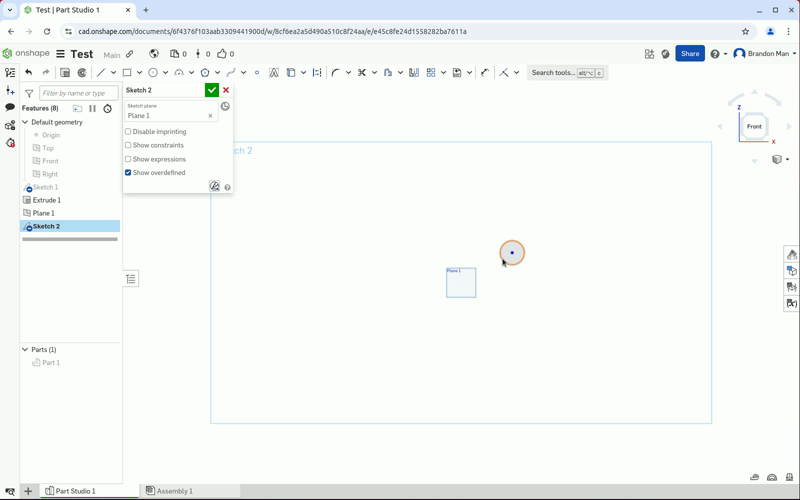
scroll(6)
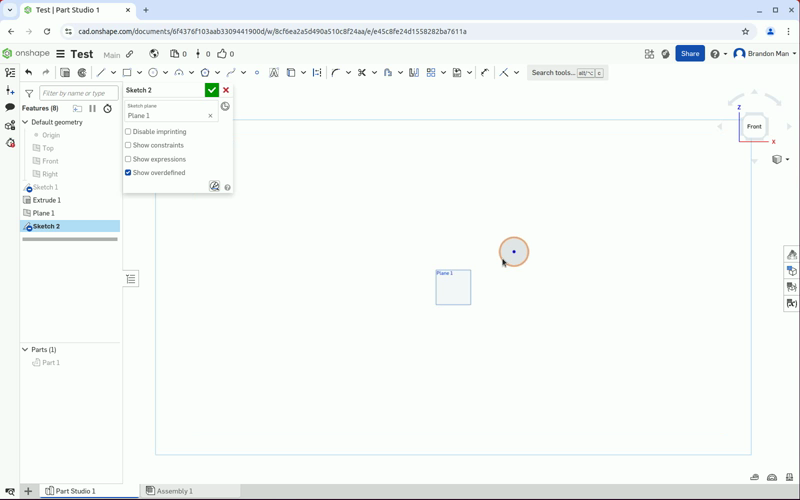
scroll(6)
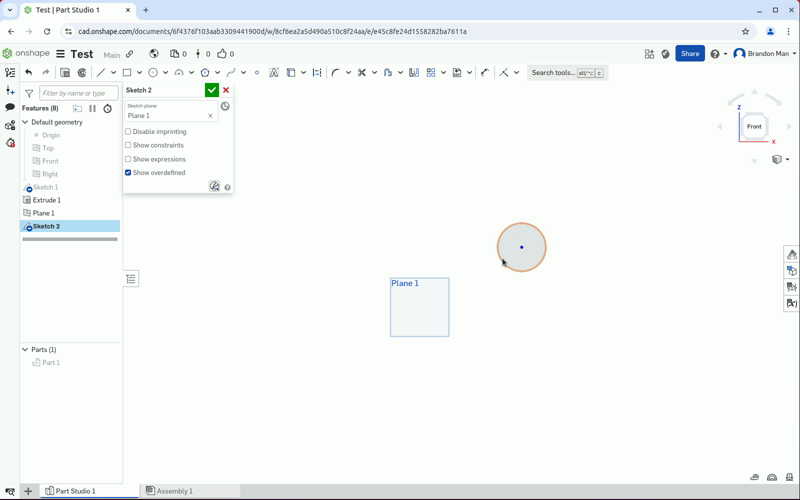
scroll(6)
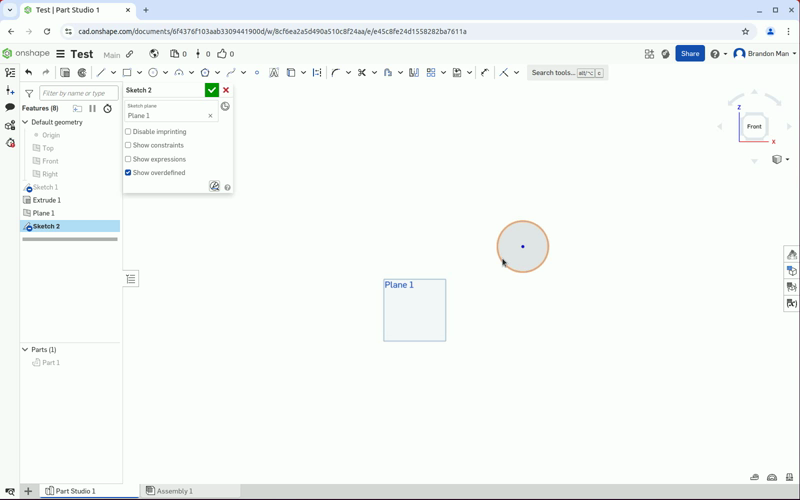
scroll(6)
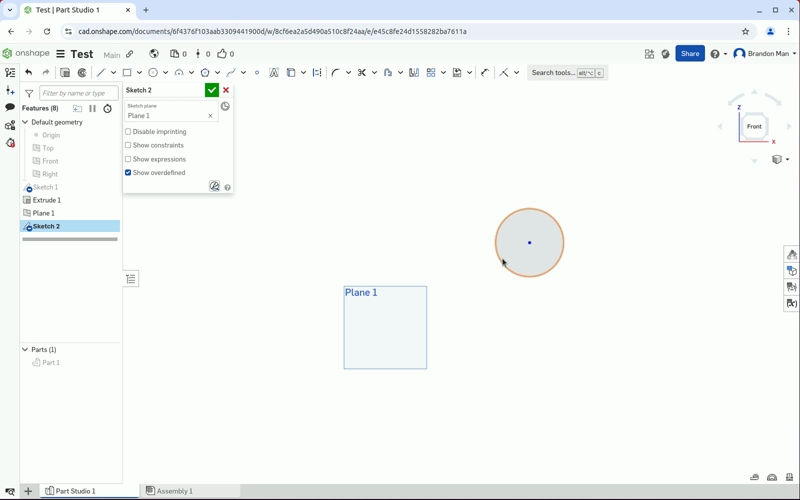
scroll(6)
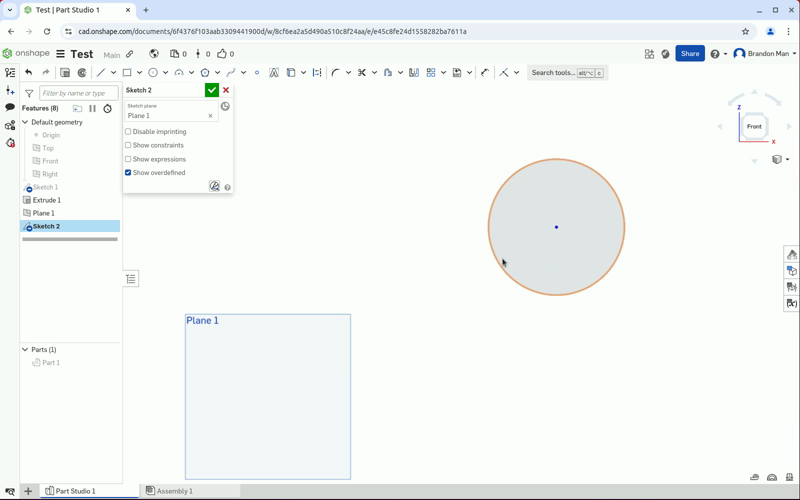
scroll(6)
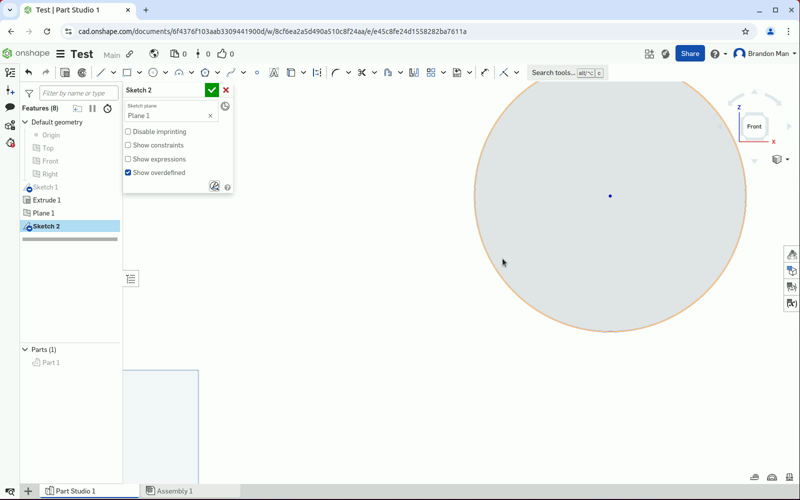
click(502, 258)
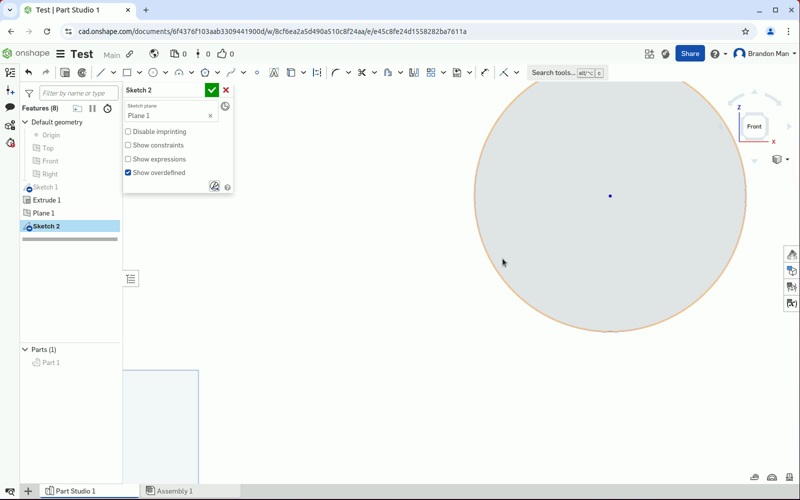
scroll(-6)
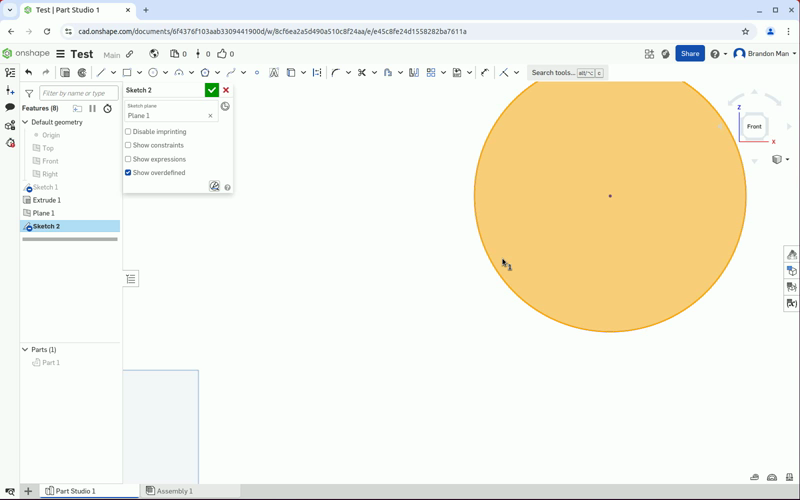
scroll(-6)
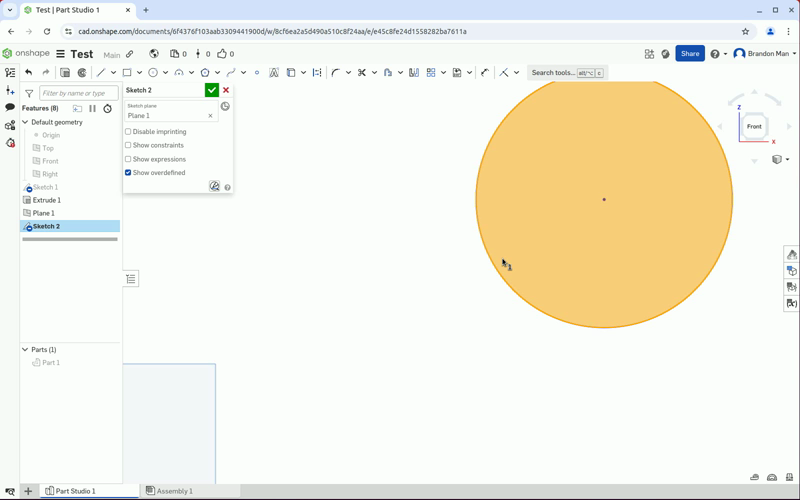
scroll(-6)
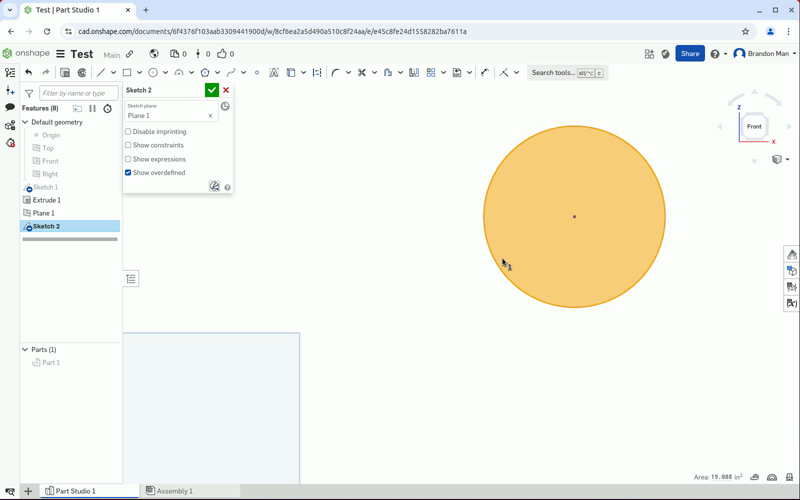
scroll(-6)
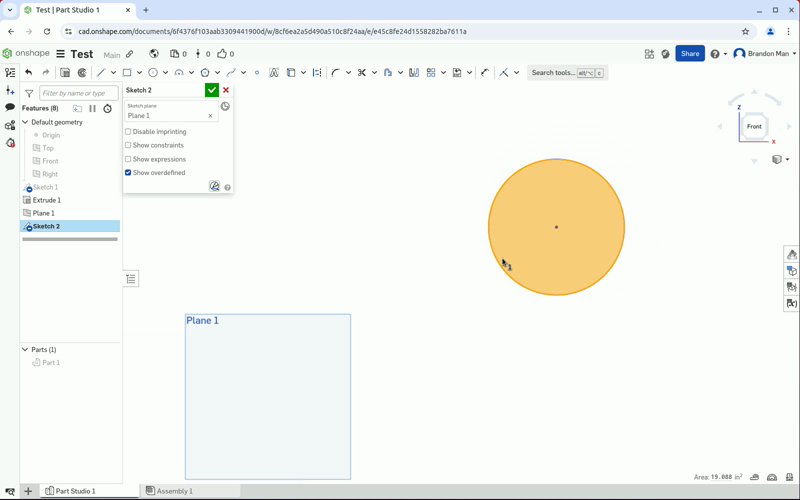
scroll(-6)
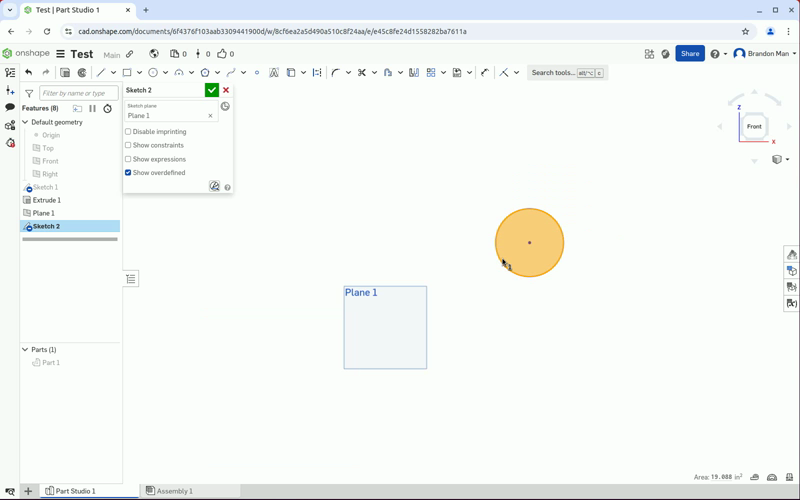
scroll(-6)
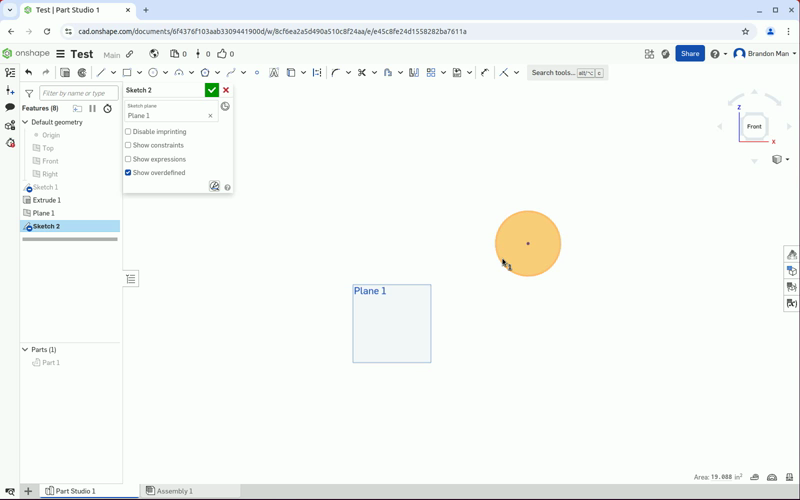
scroll(-6)
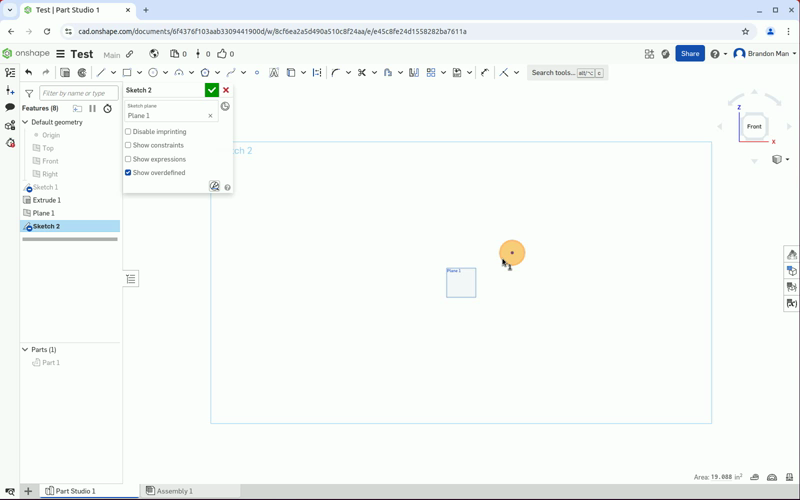
mouse_move(73, 352)
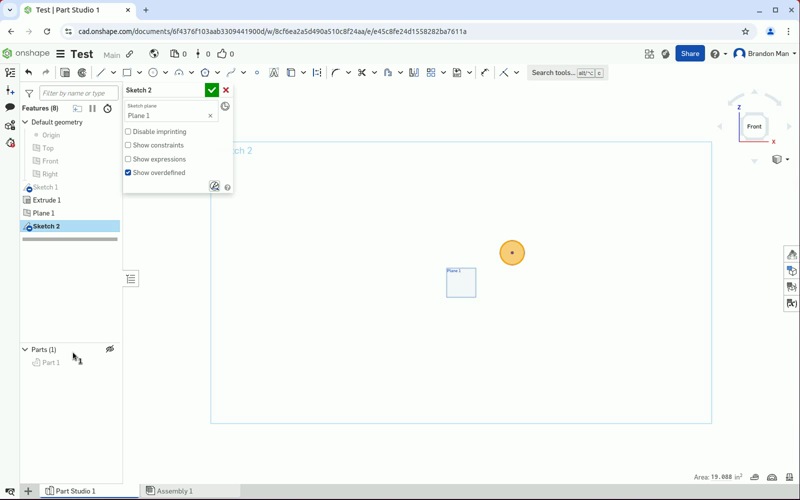
key(shift+y)
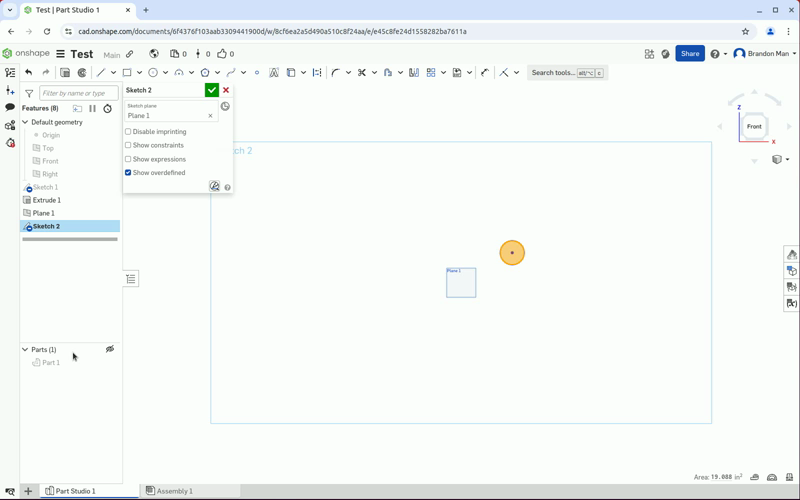
key(shift+e)
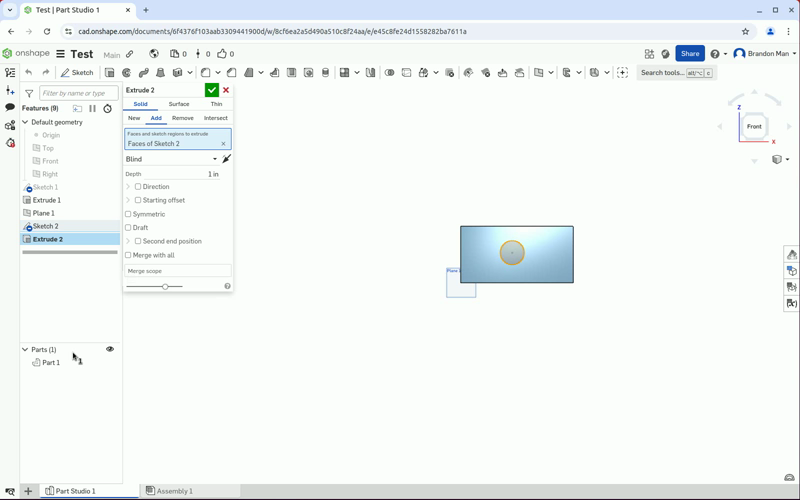
mouse_move(143, 106)
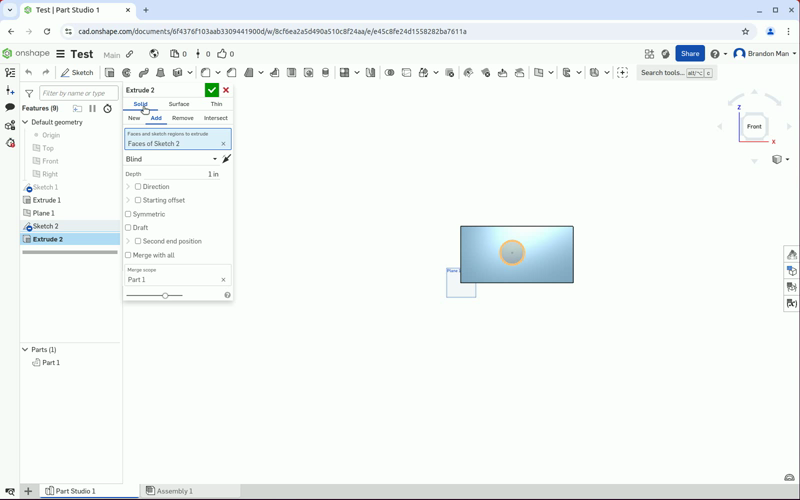
click(143, 106)
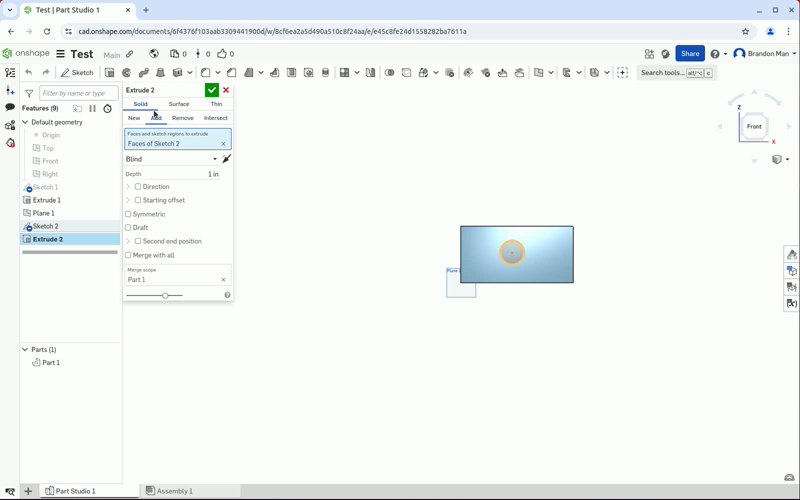
mouse_move(186, 120)
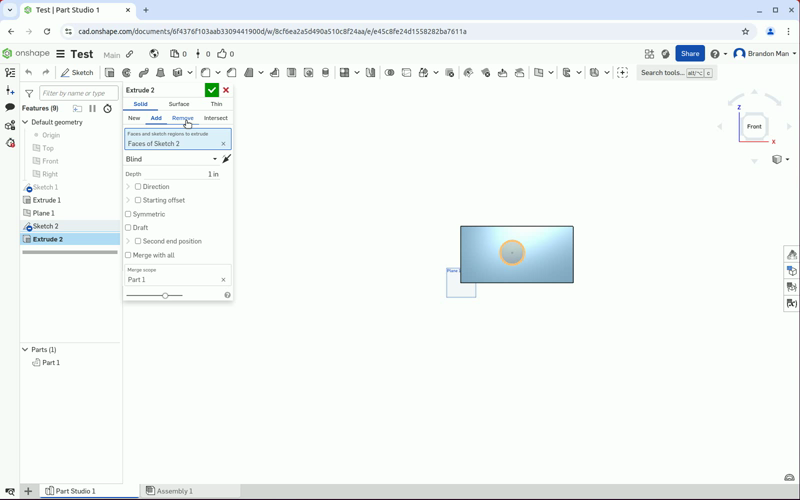
click(186, 120)
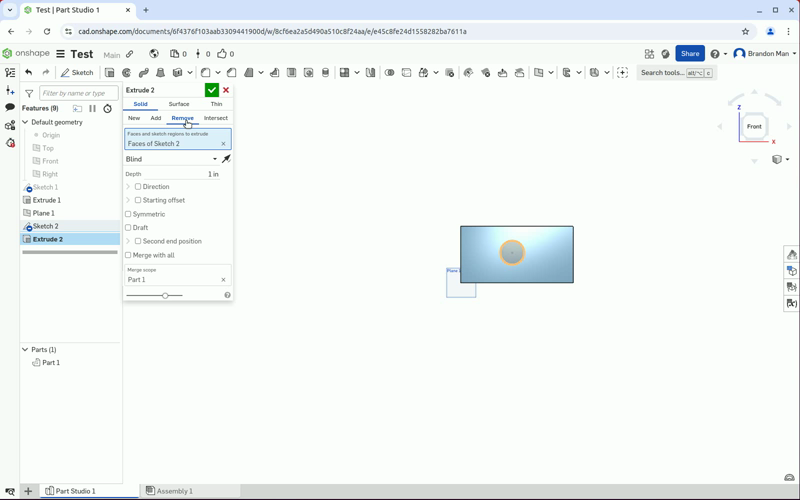
key(tab, 4)
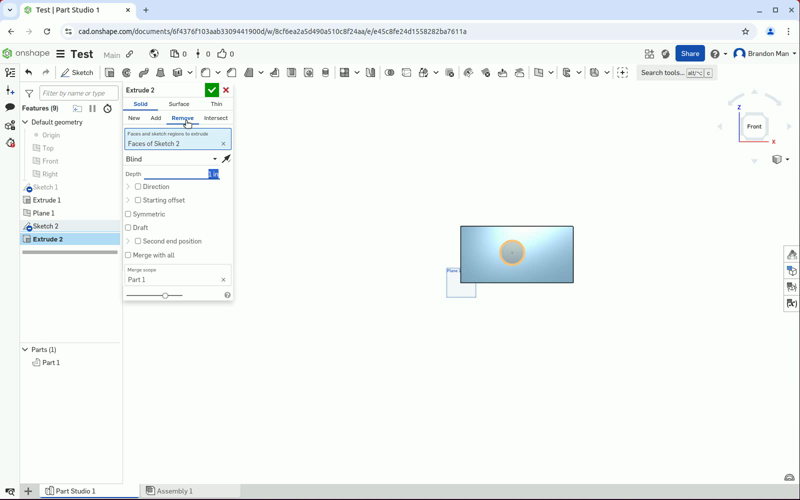
text(5.777)
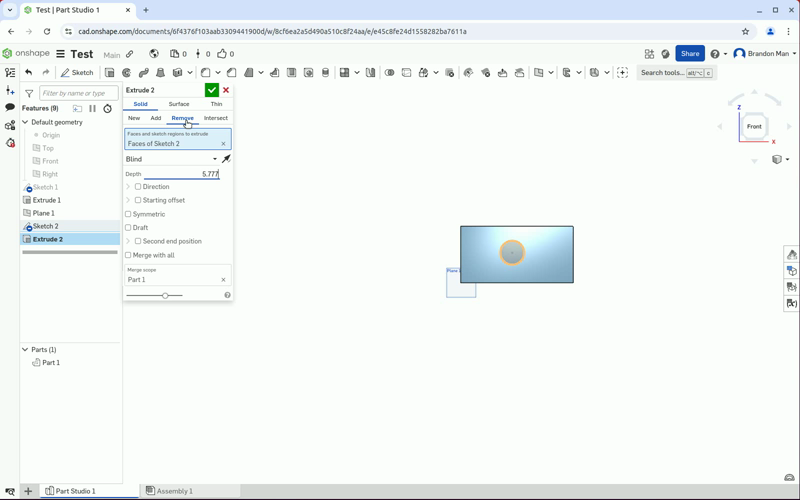
key(tab, 6)
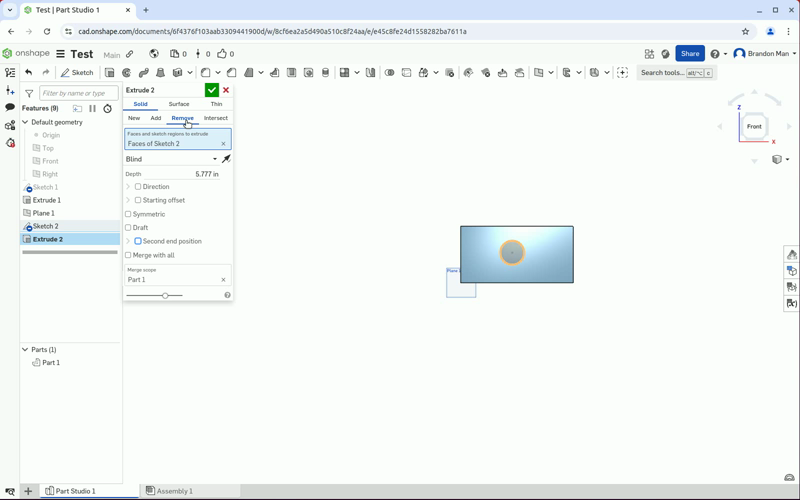
key(space)
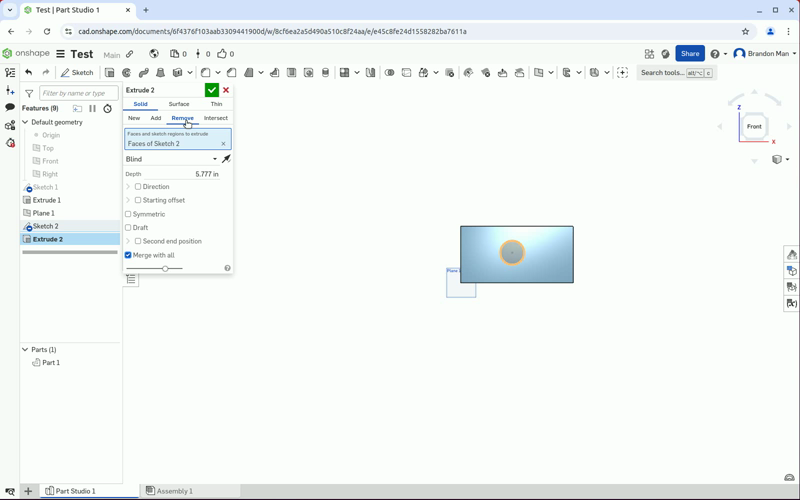
key(enter)
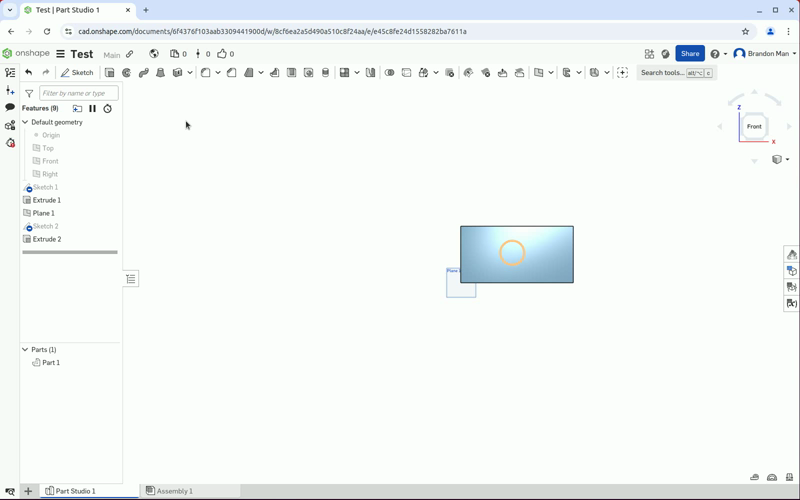
key(shift+h)
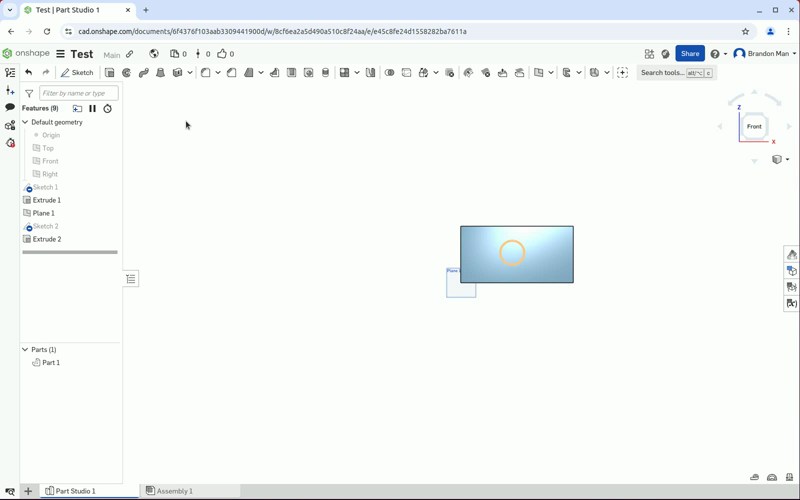
key(shift+h)
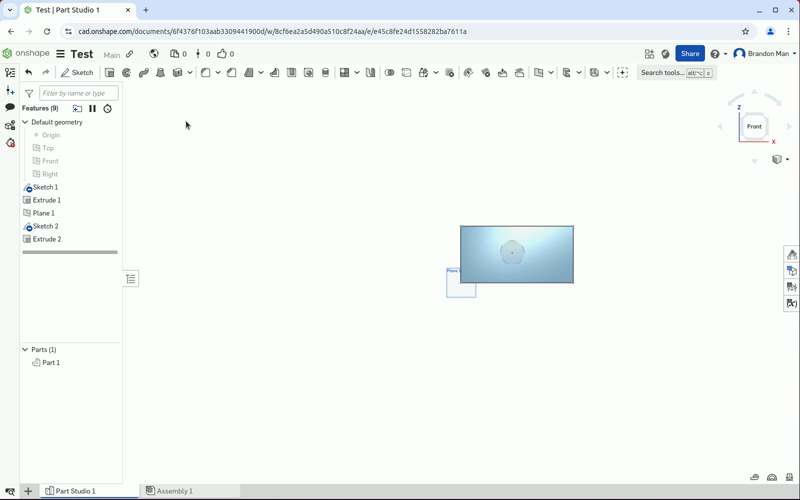
key(shift+7)
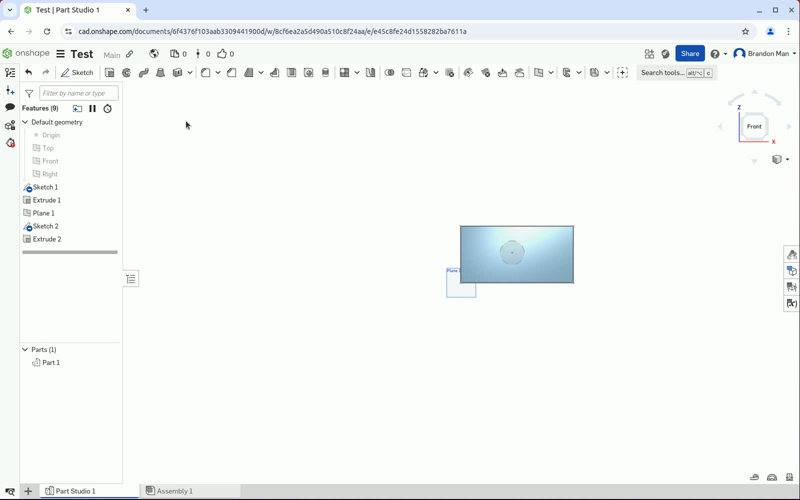
key(left, 2)
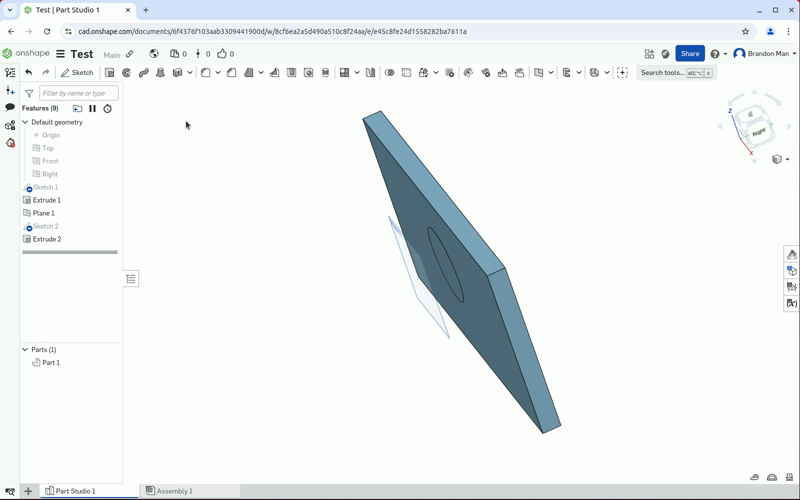
key(down, 2)
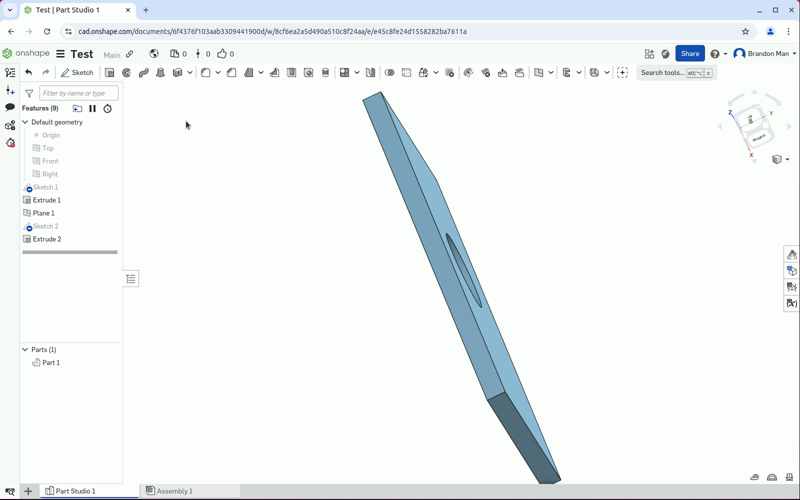
key(up, 2)
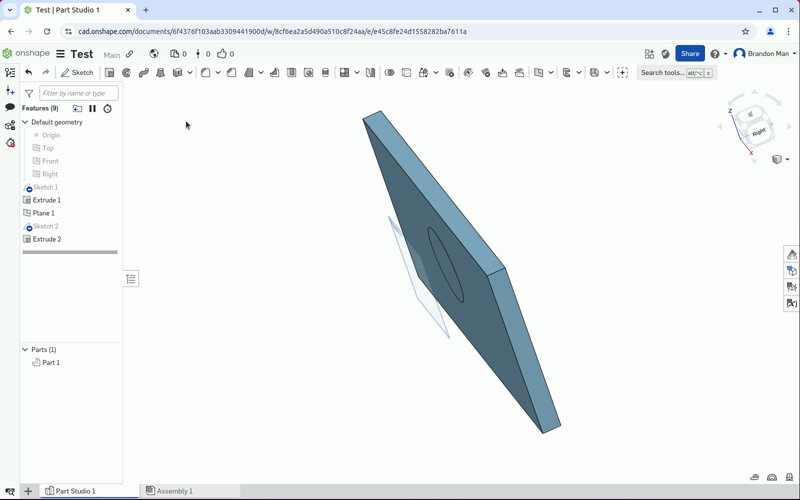
key(right, 2)
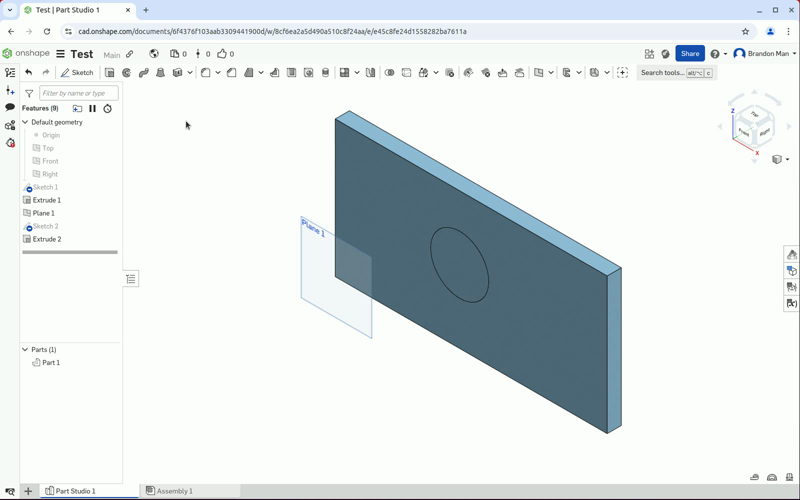
mouse_move(73, 189)
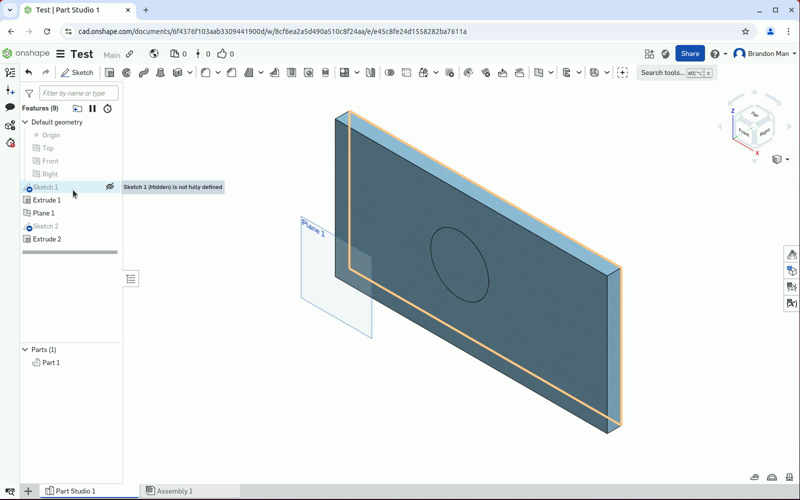
click(73, 189)